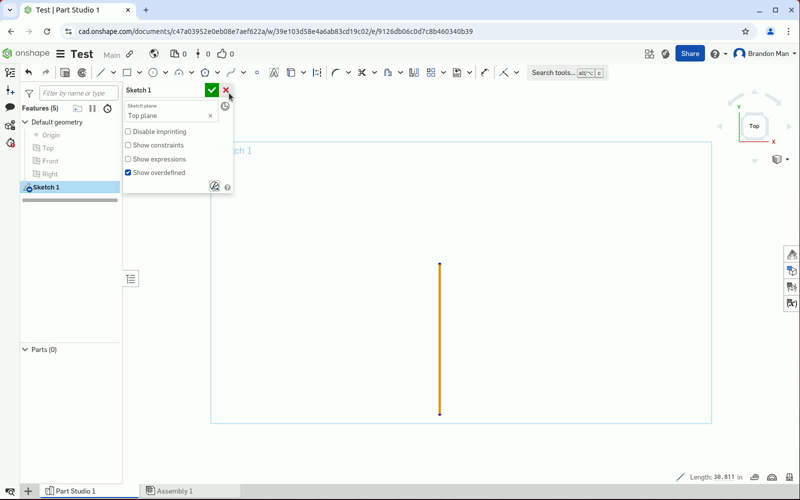
key(shift+h)
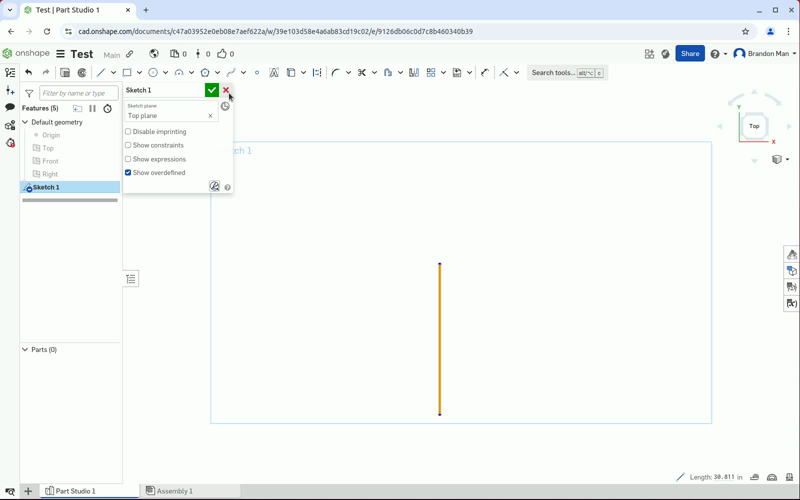
key(shift+s)
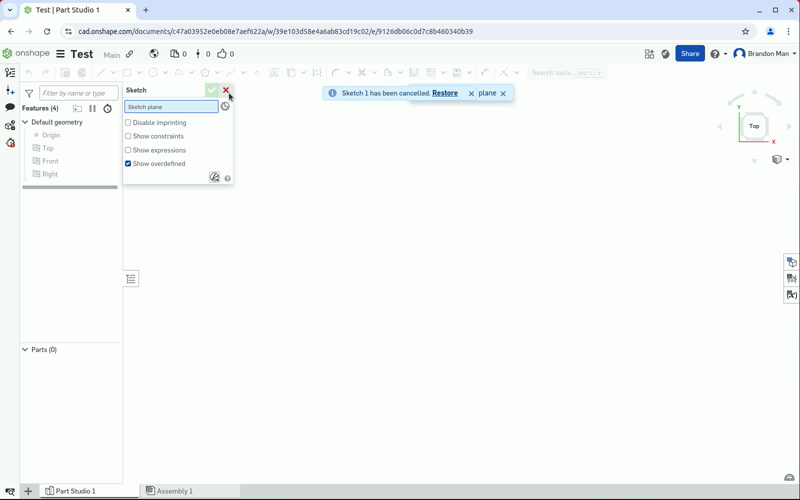
mouse_move(73, 150)
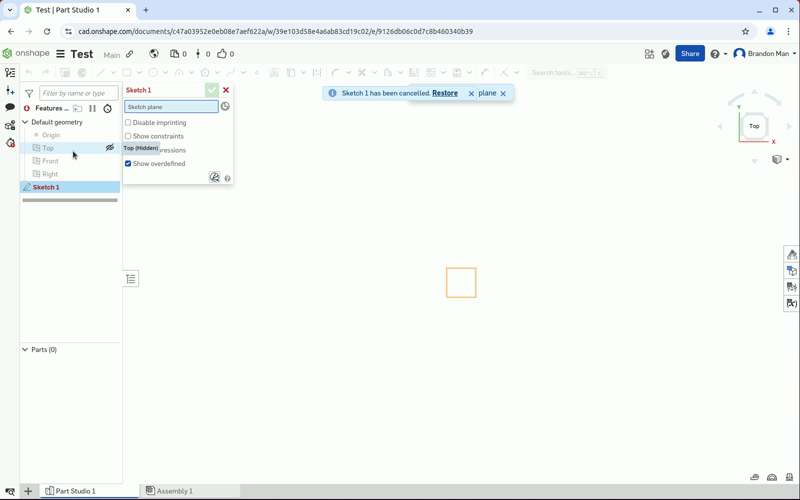
click(73, 150)
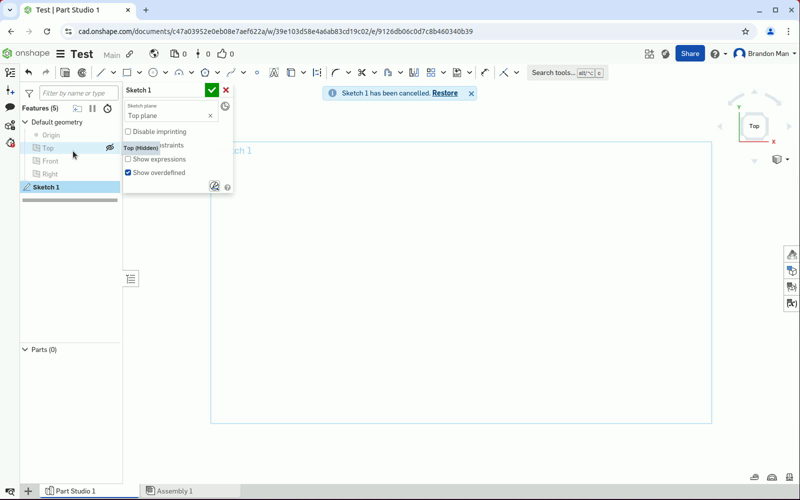
mouse_move(73, 352)
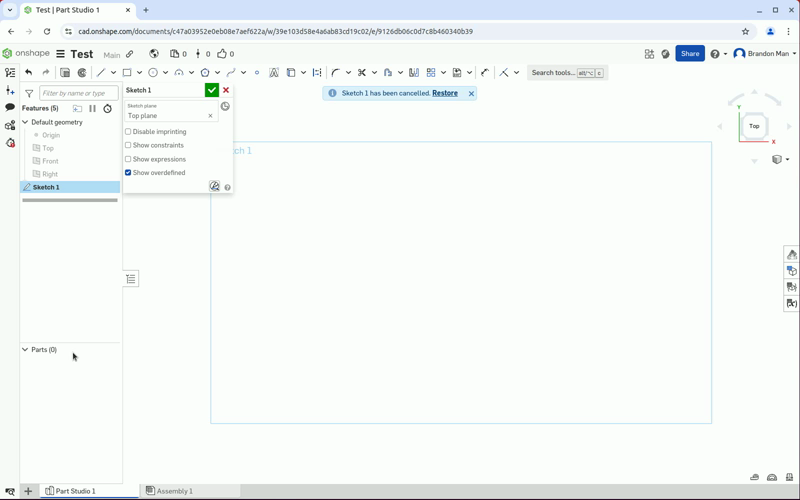
key(y)
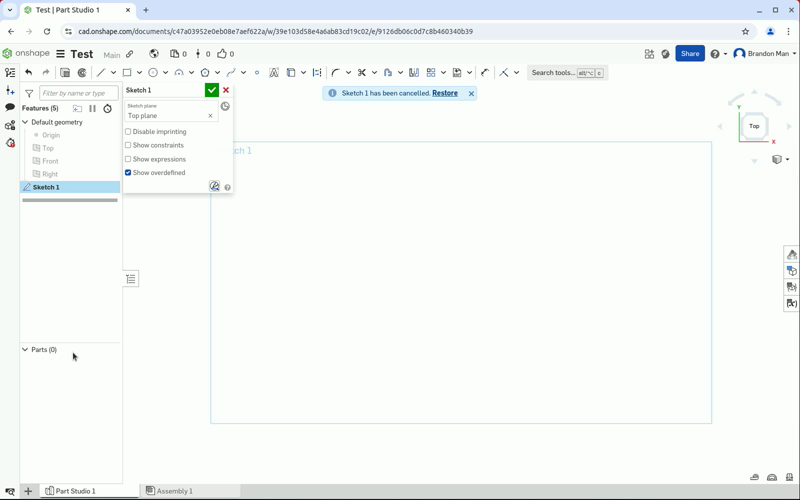
key(c)
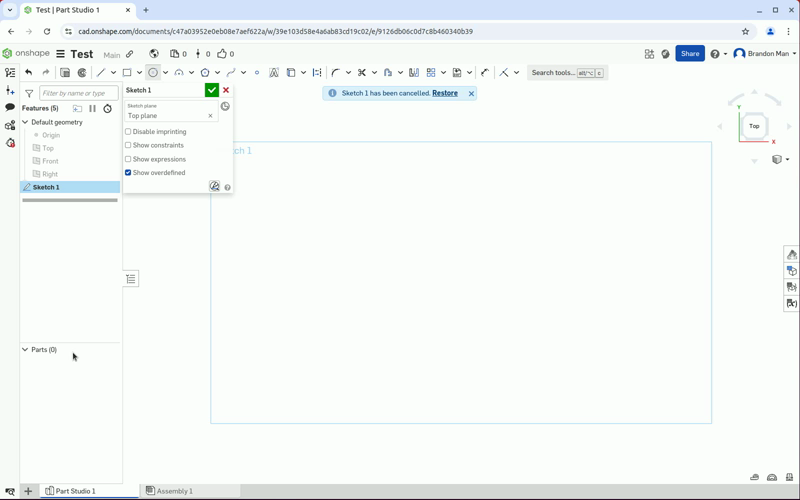
key_down(shift)
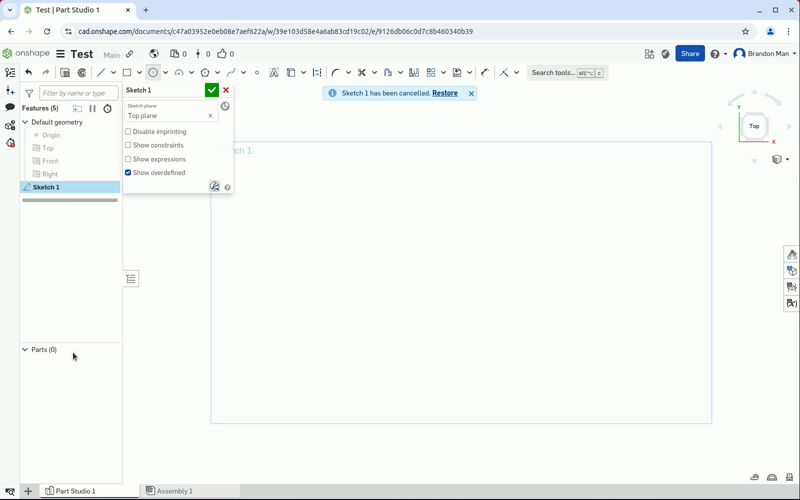
mouse_move(461, 282)
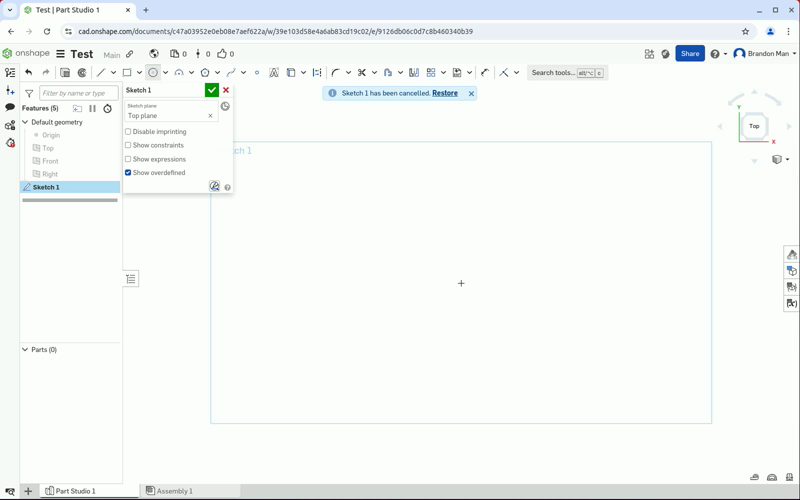
click(461, 282)
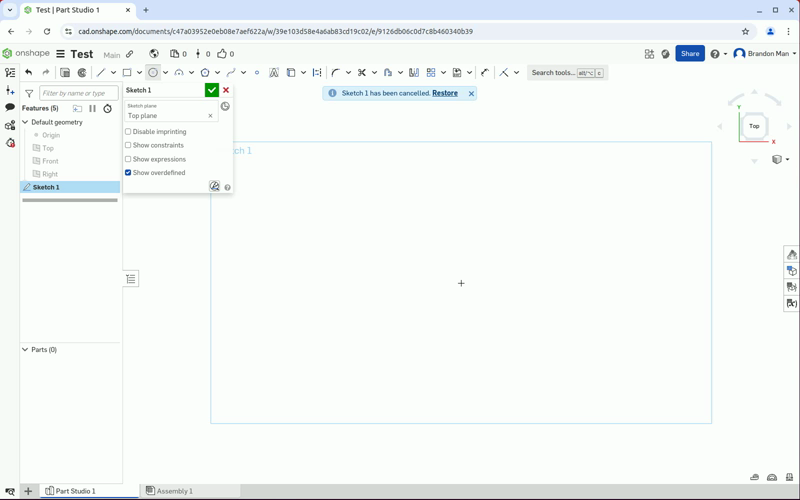
key_up(shift)
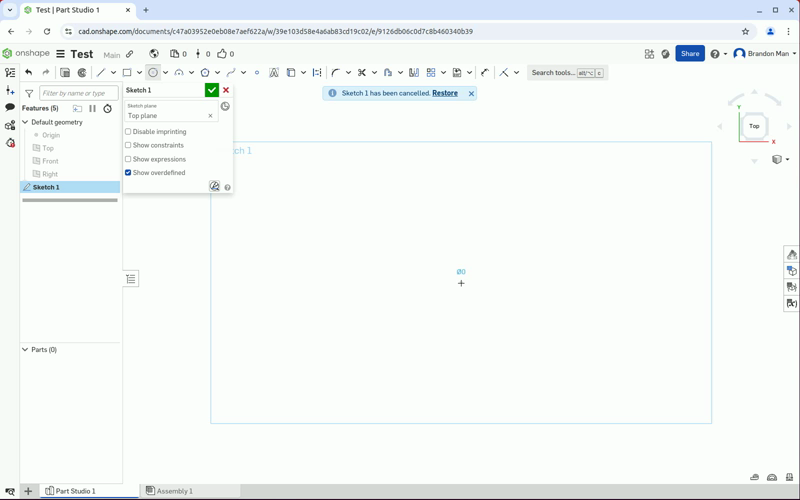
mouse_move(574, 282)
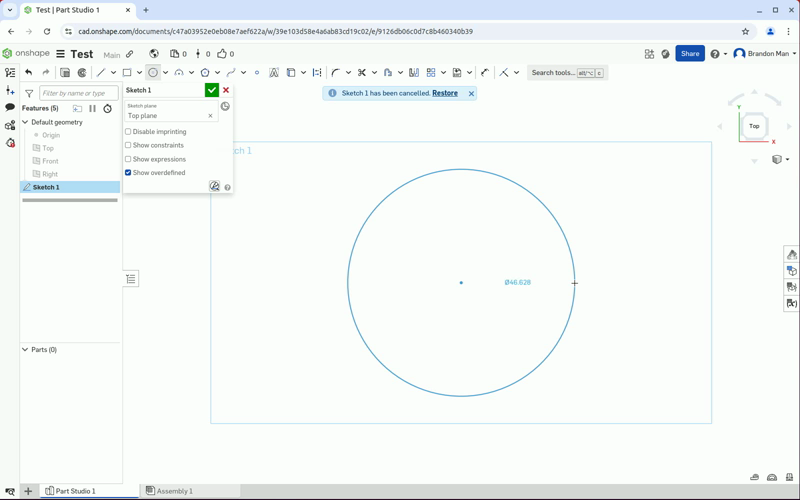
click(574, 282)
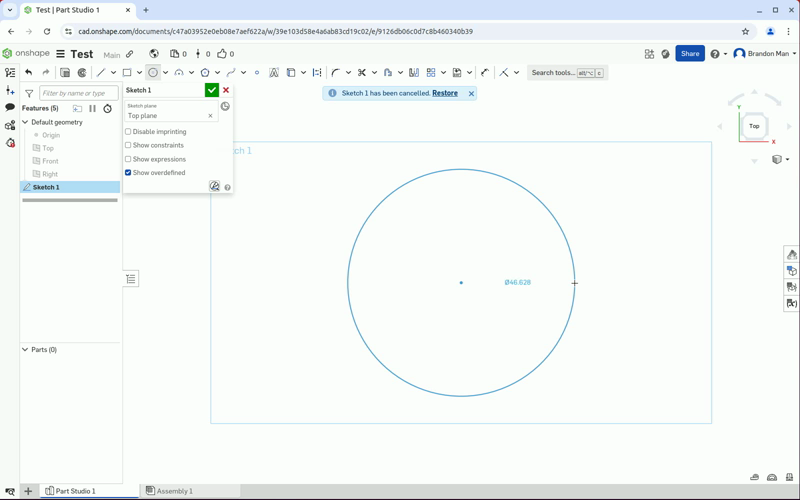
key(esc)
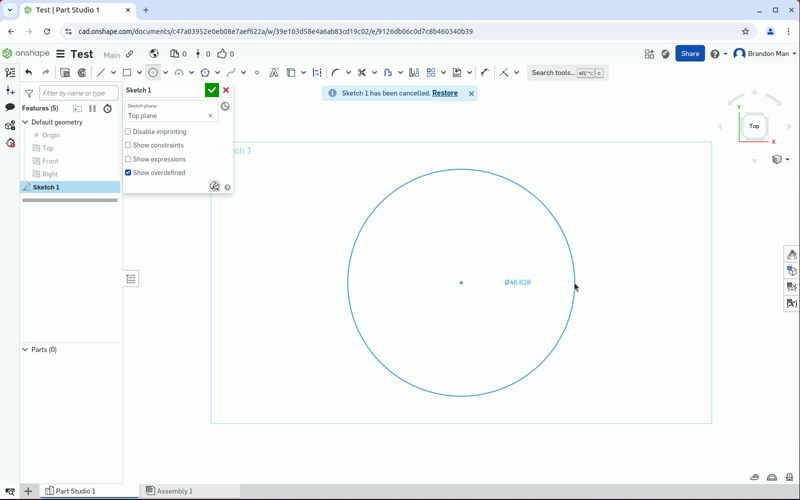
key(c)
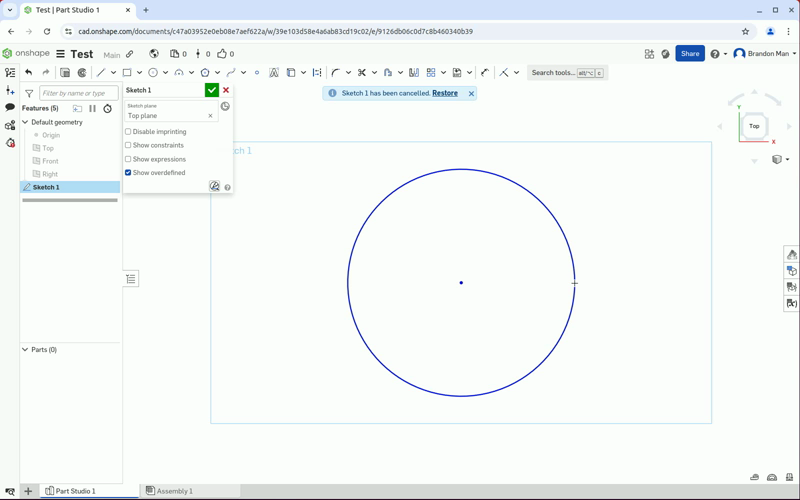
key_down(shift)
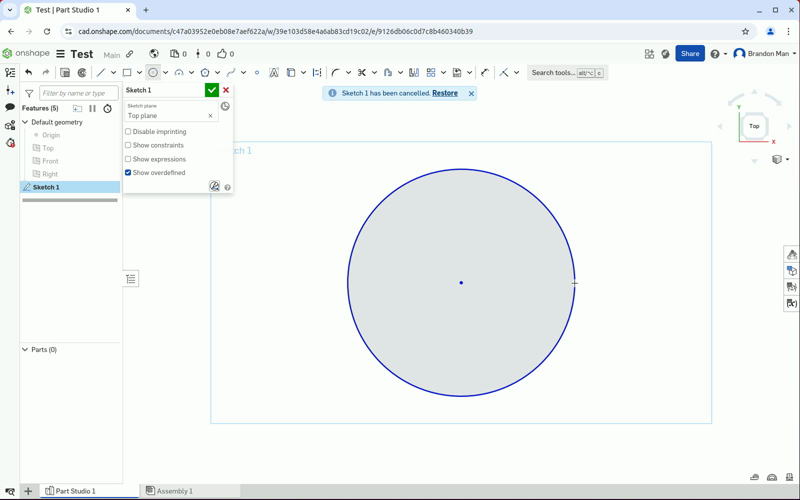
mouse_move(461, 282)
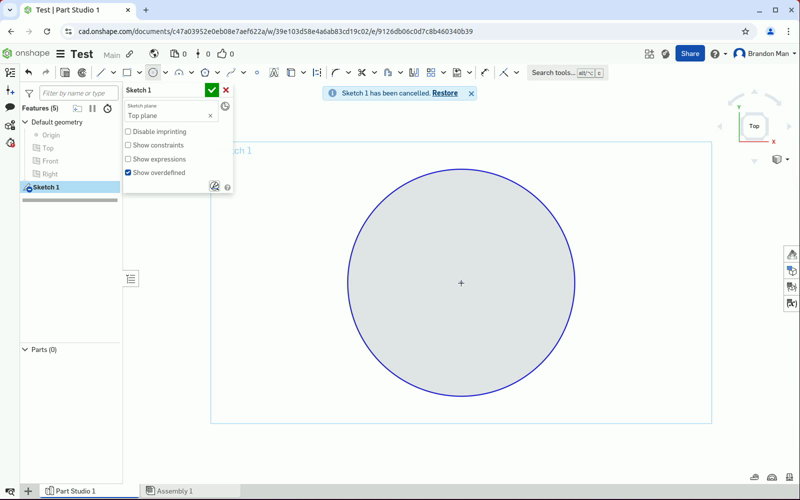
click(461, 282)
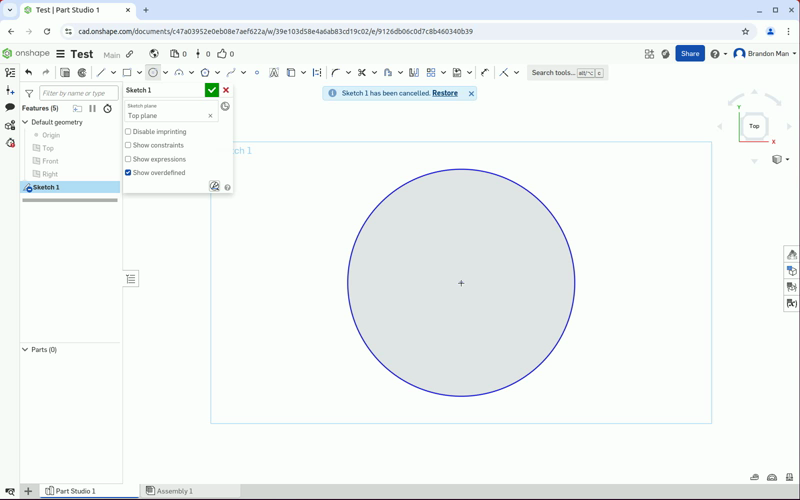
key_up(shift)
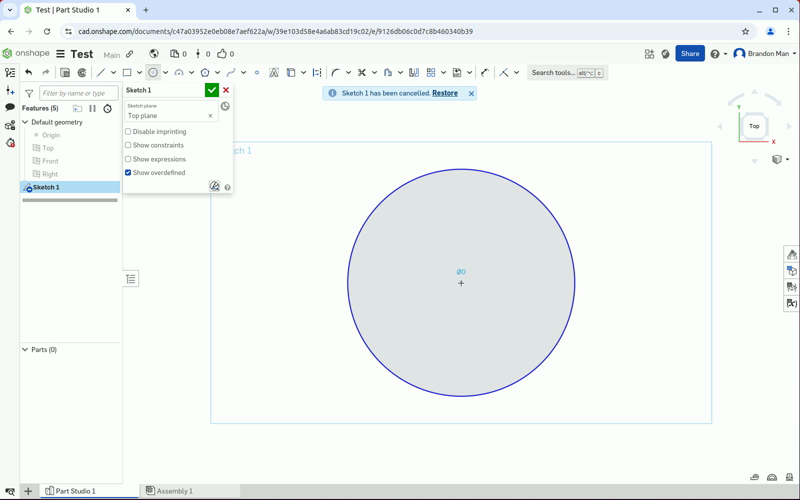
mouse_move(494, 282)
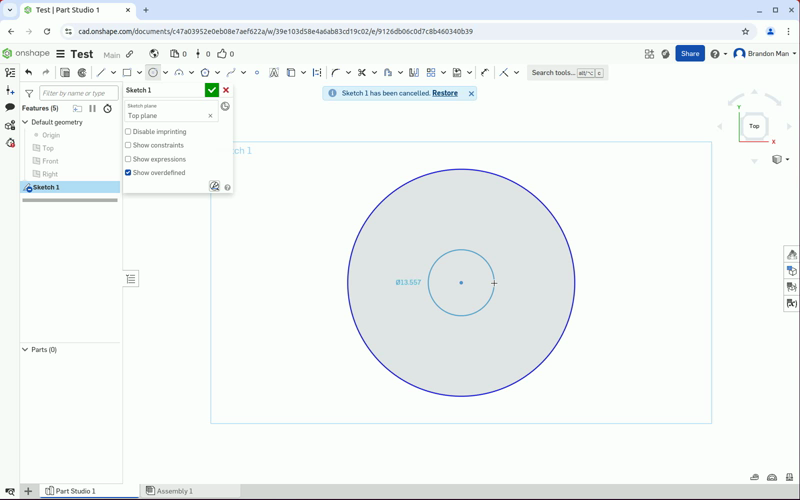
click(494, 282)
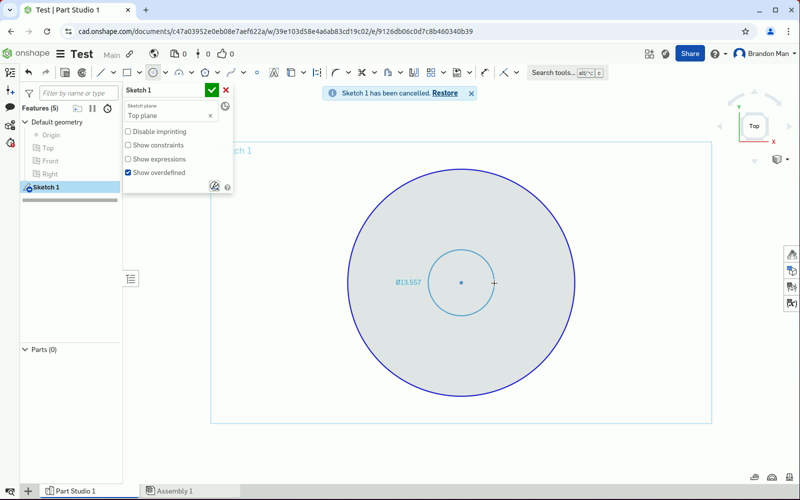
key(esc)
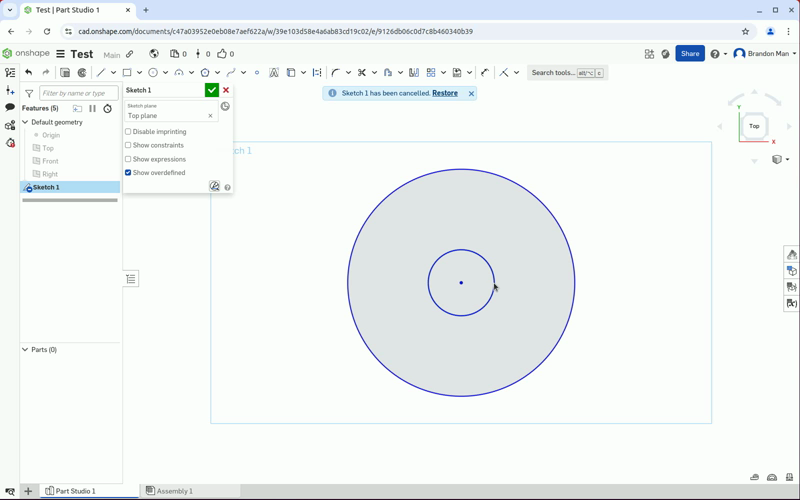
mouse_move(402, 250)
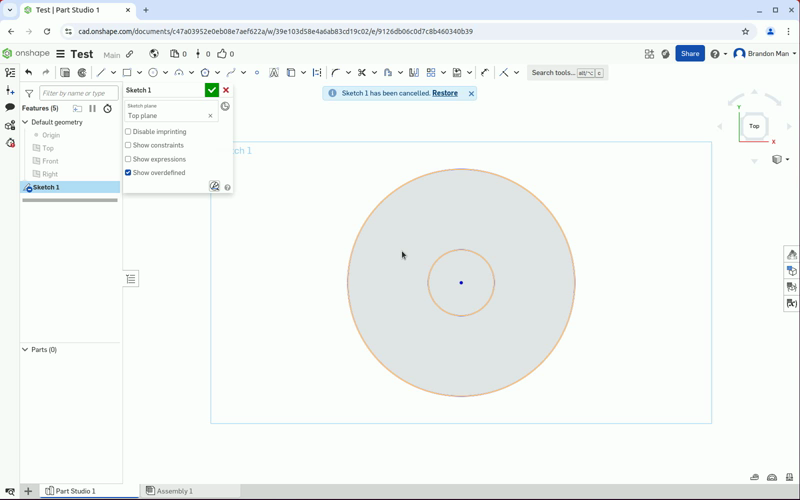
click(402, 250)
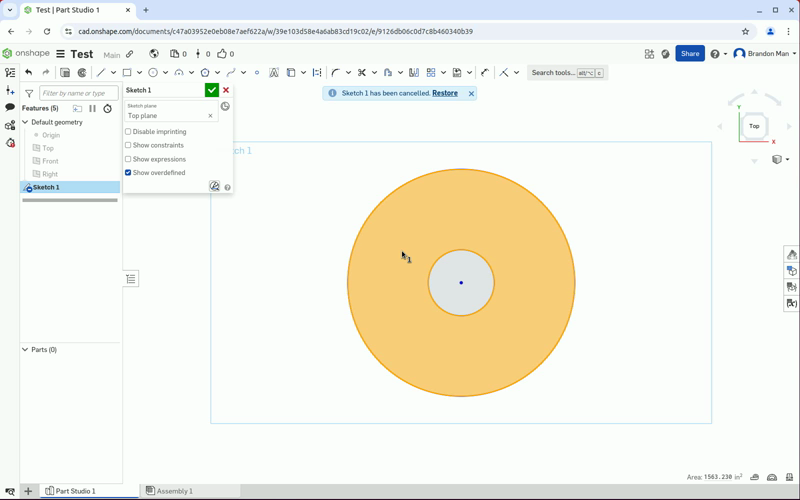
mouse_move(73, 352)
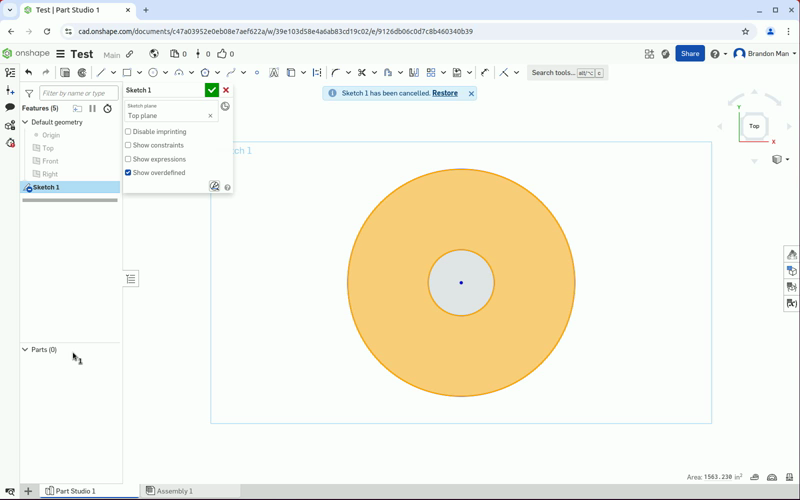
key(shift+y)
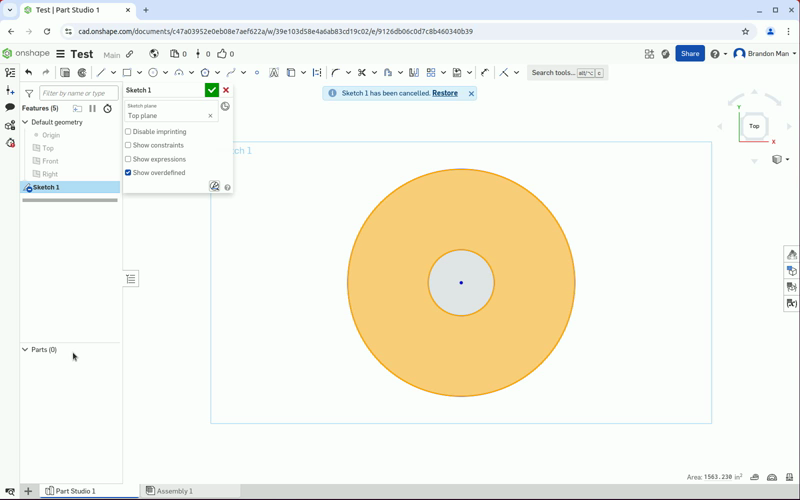
key(shift+e)
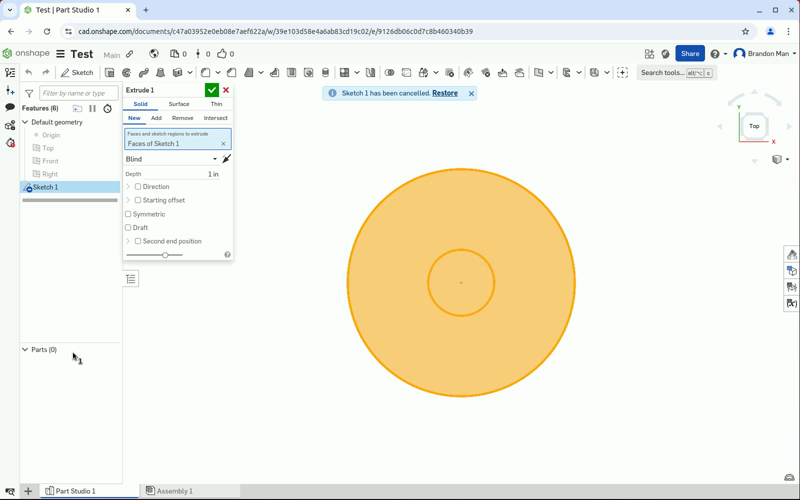
mouse_move(143, 106)
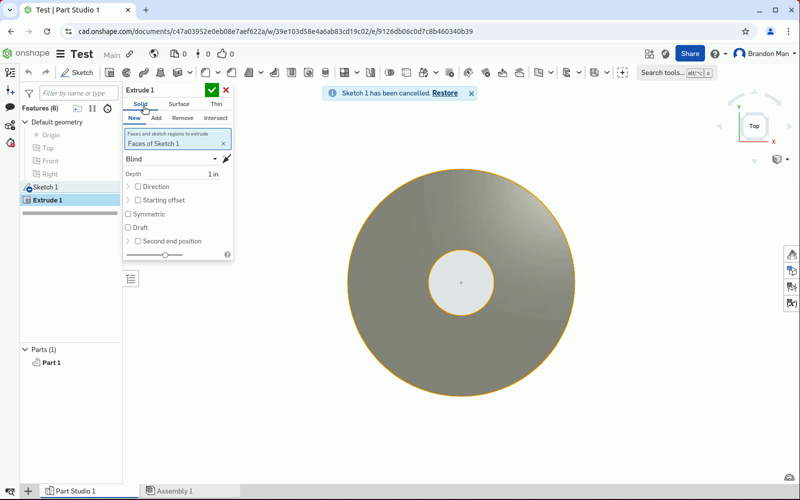
click(143, 106)
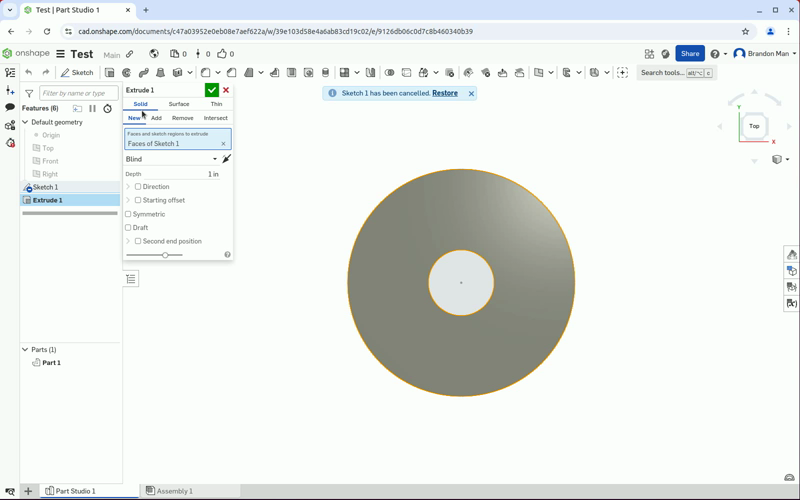
mouse_move(137, 120)
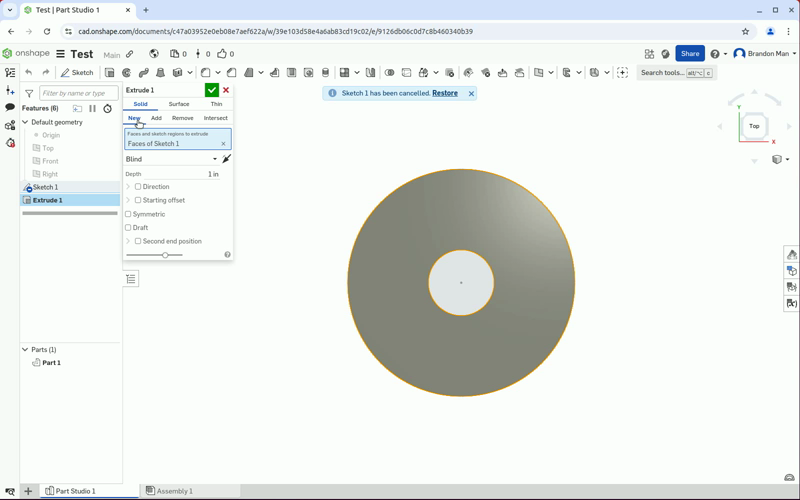
click(137, 120)
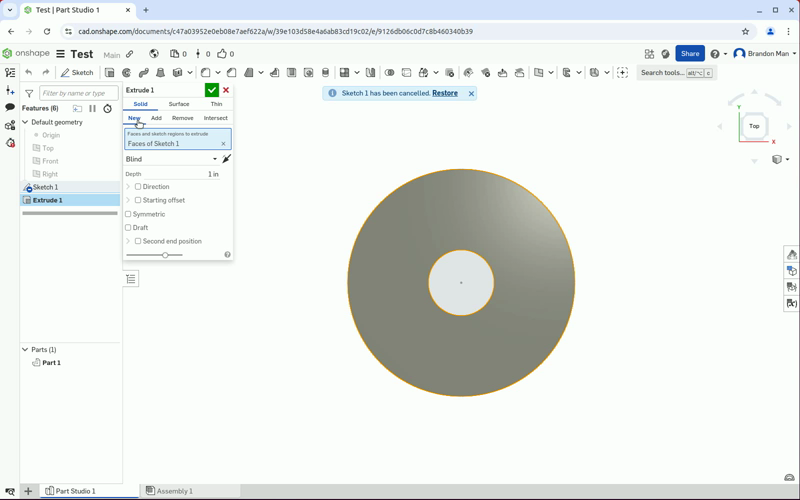
key(tab, 4)
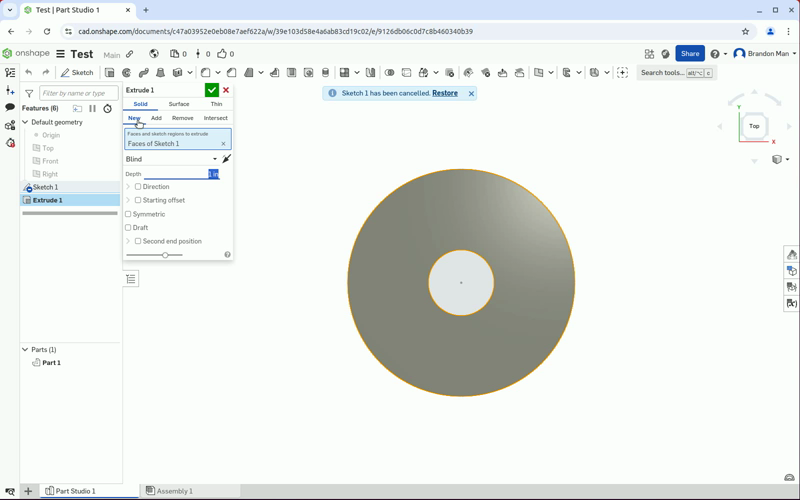
text(2.648)
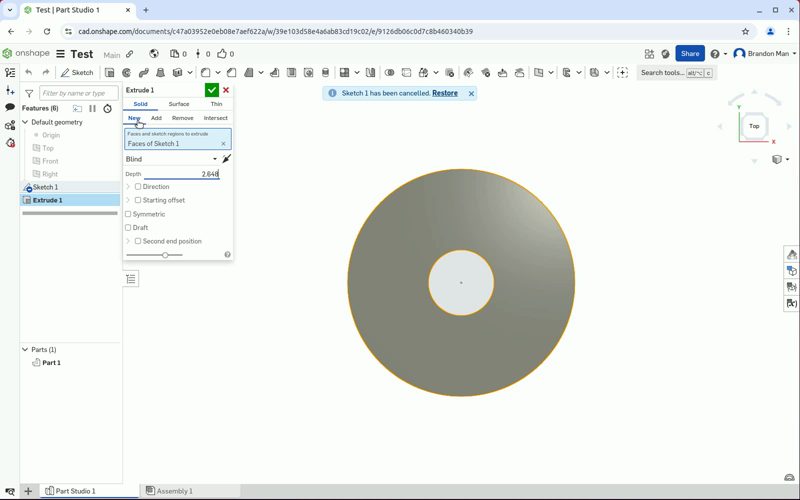
key(enter)
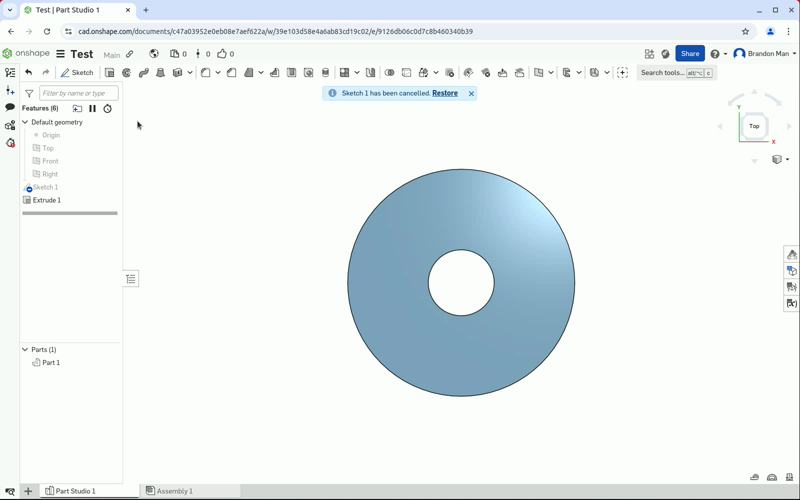
key(shift+h)
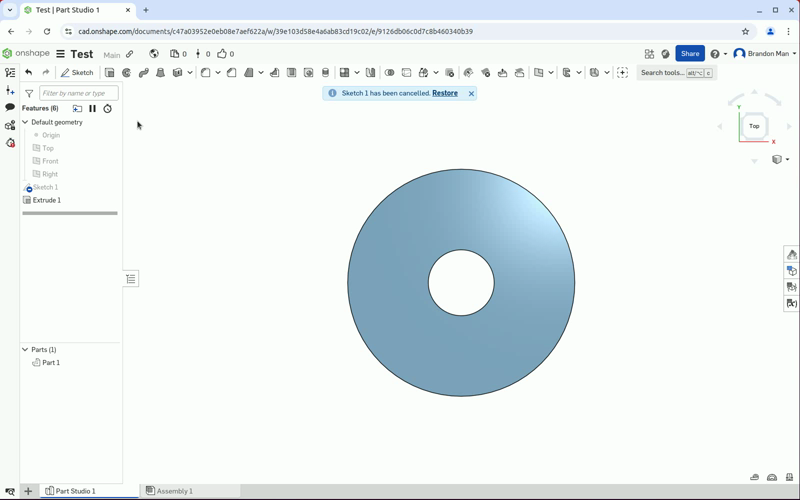
key(shift+h)
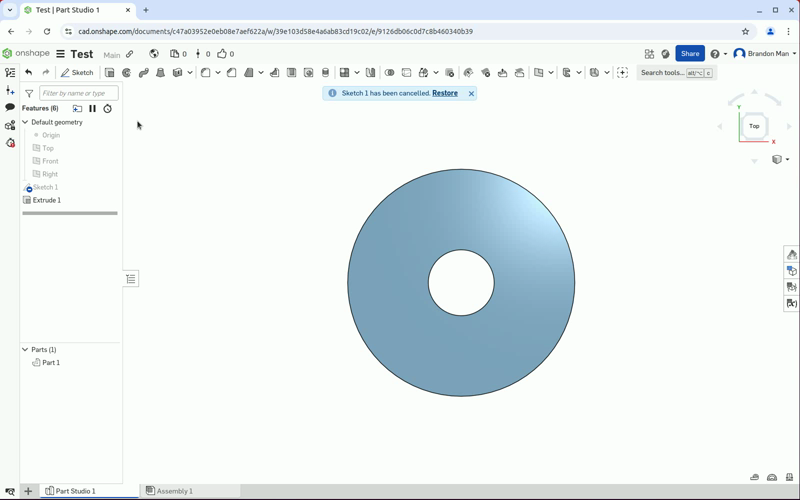
mouse_move(73, 189)
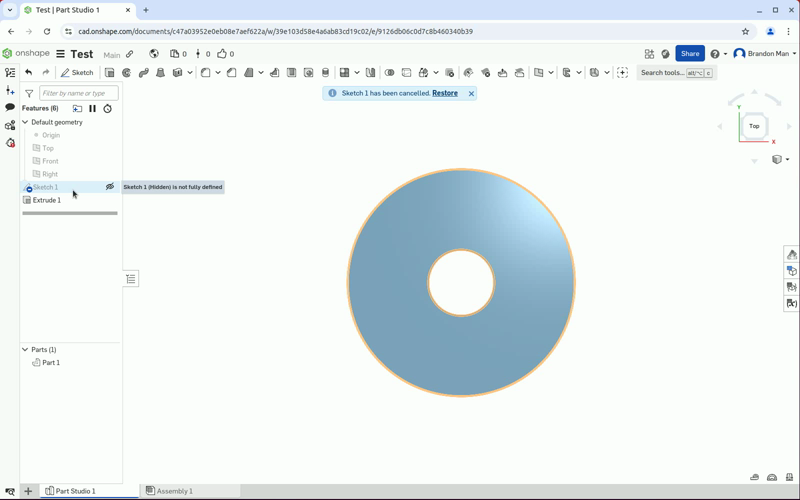
click(73, 189)
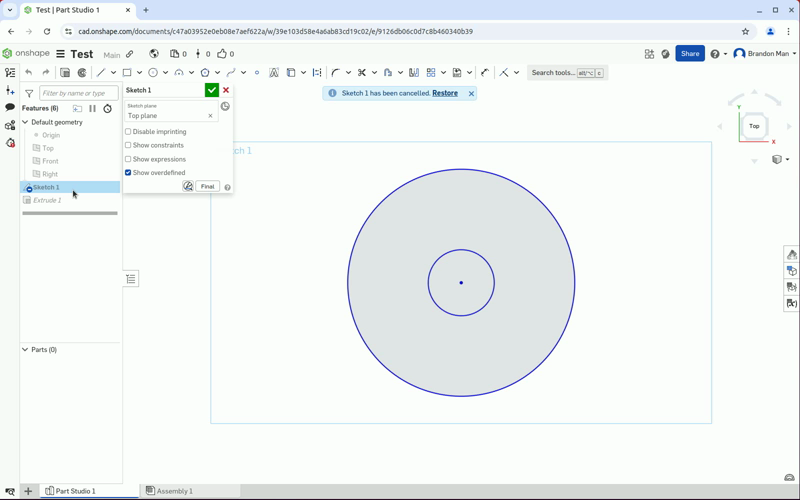
mouse_move(229, 92)
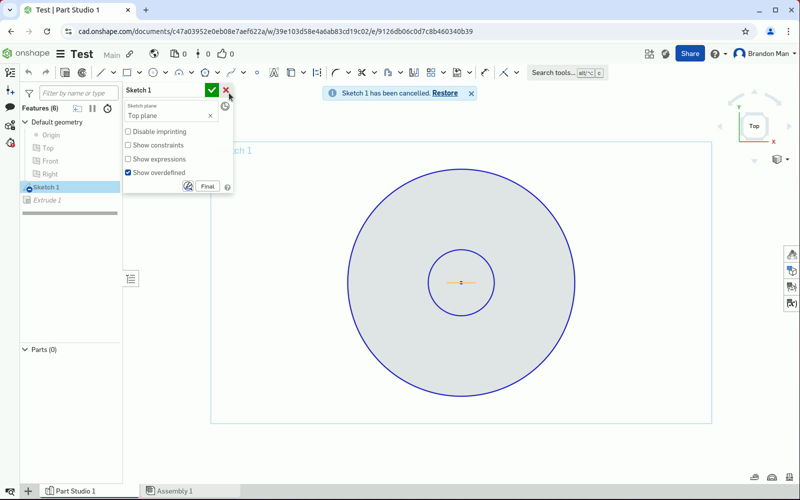
click(229, 92)
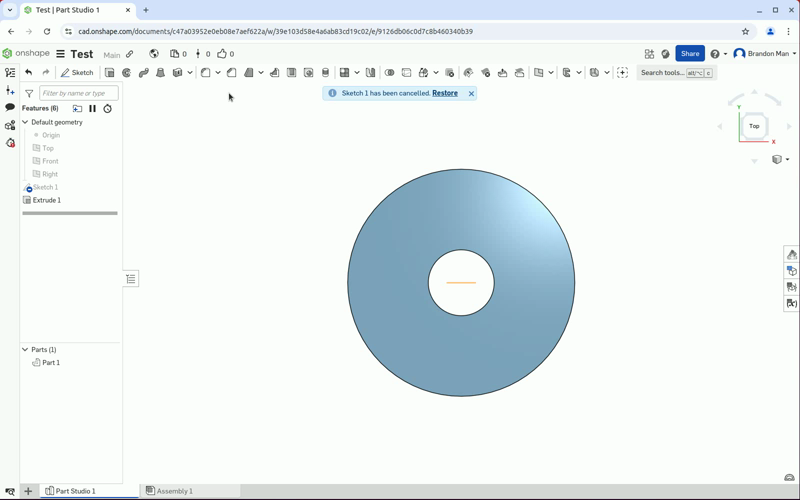
mouse_move(541, 75)
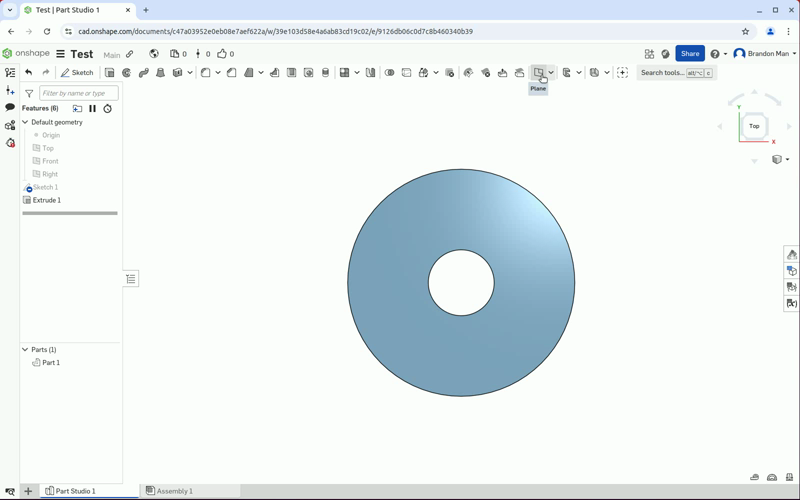
click(541, 75)
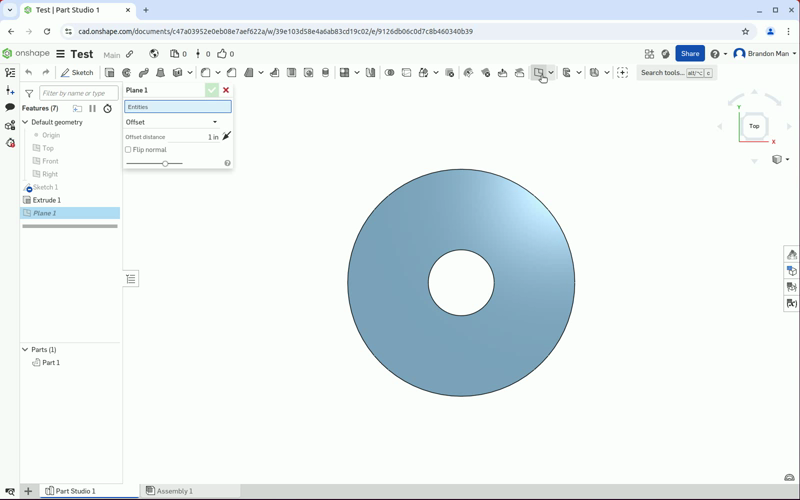
mouse_move(73, 150)
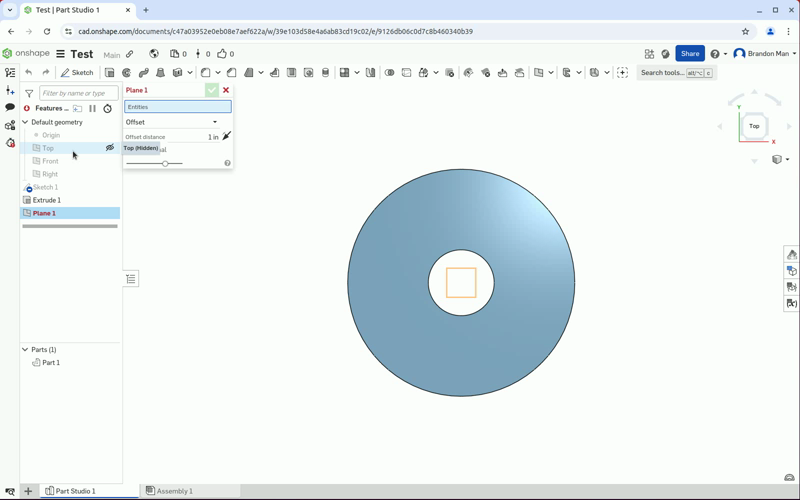
click(73, 150)
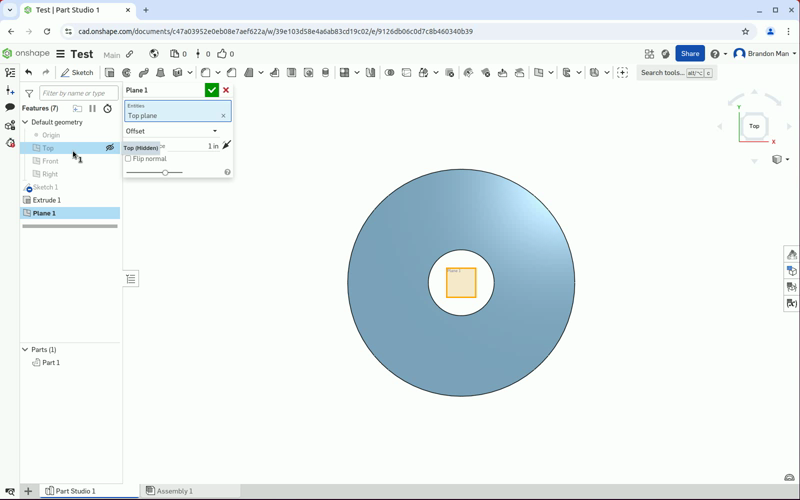
key(tab, 2)
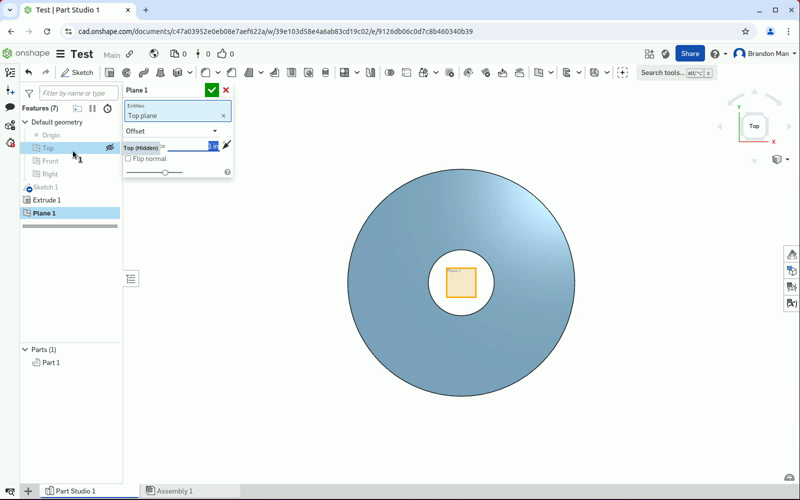
text(2.65)
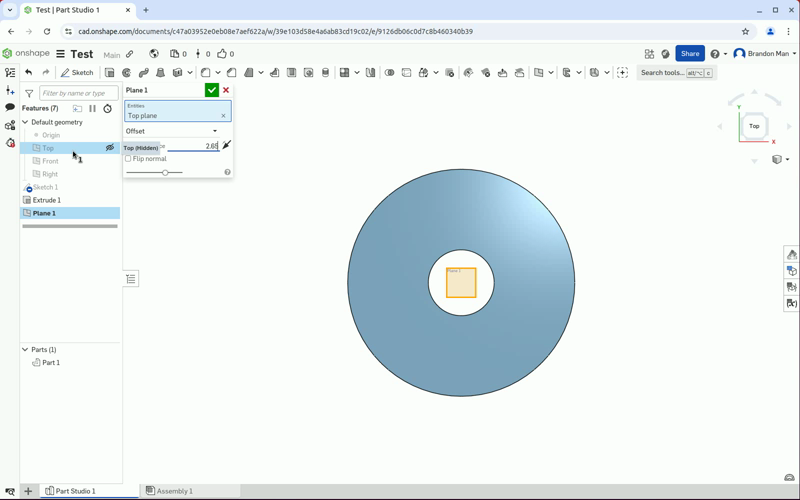
key(enter, 2)
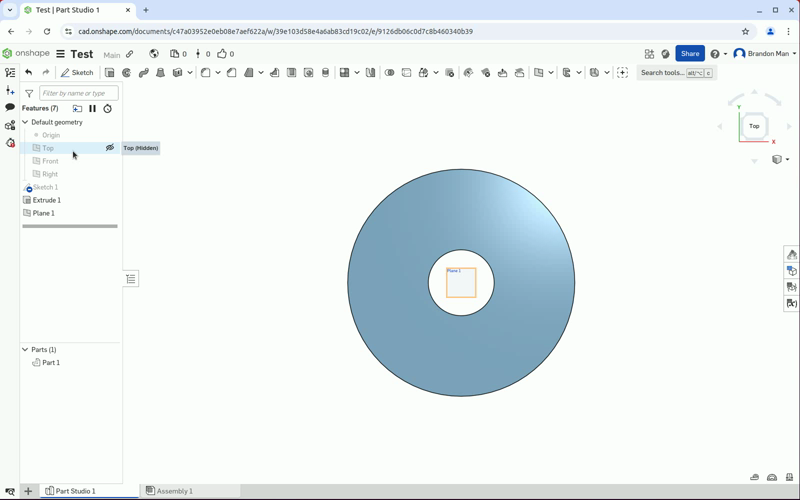
key(shift+s)
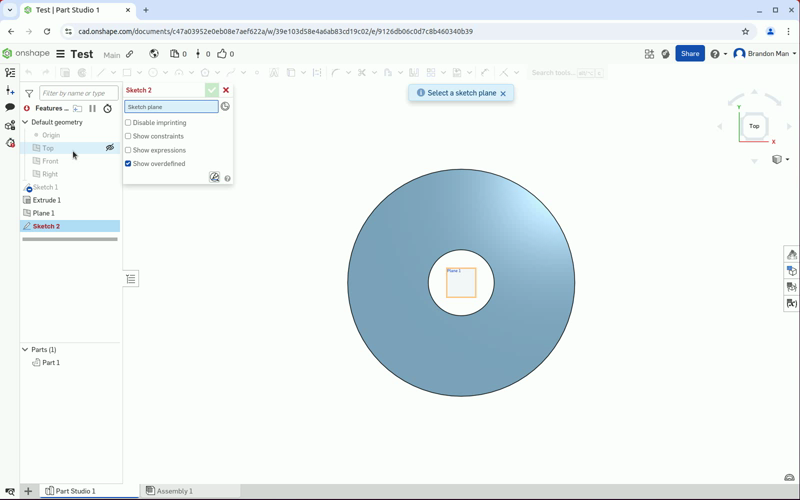
mouse_move(73, 215)
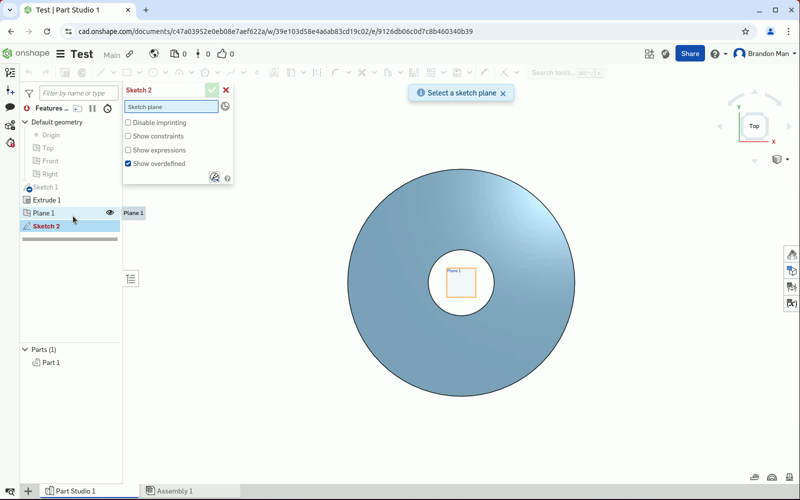
click(73, 215)
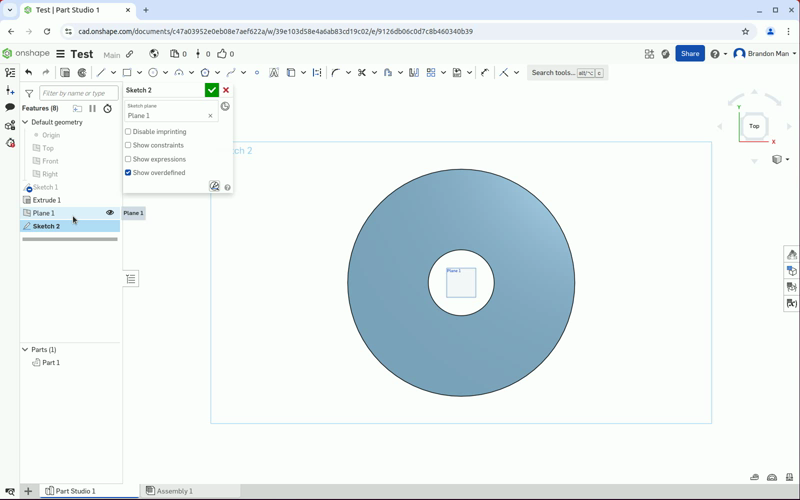
mouse_move(73, 352)
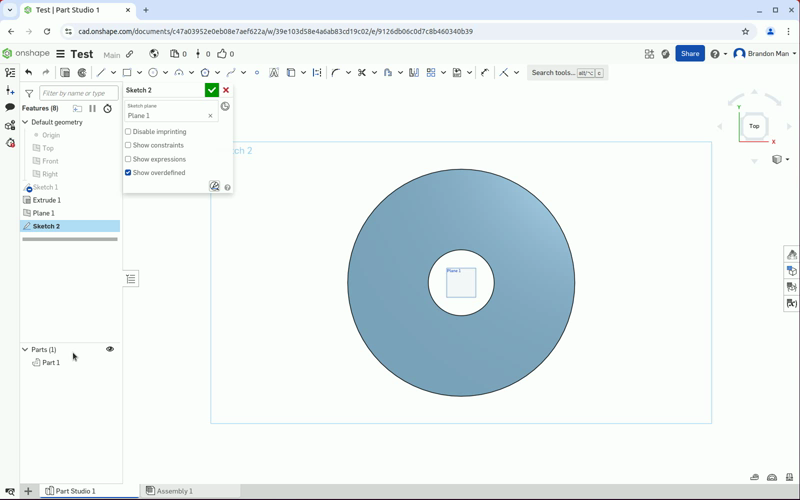
key(y)
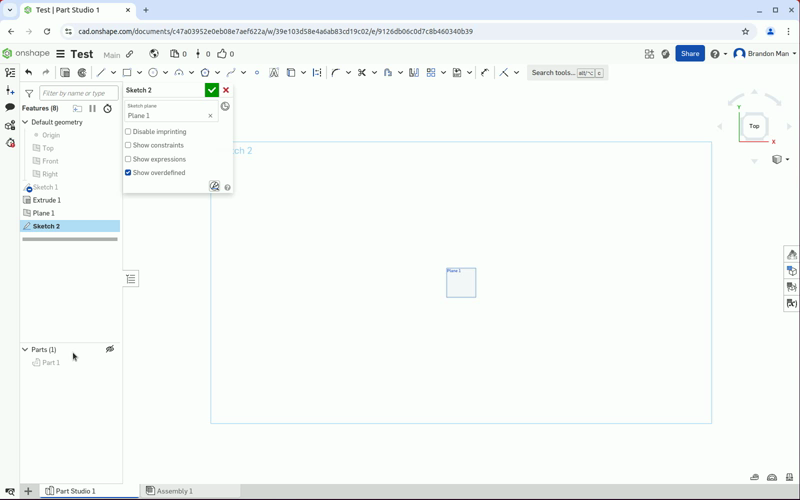
key(c)
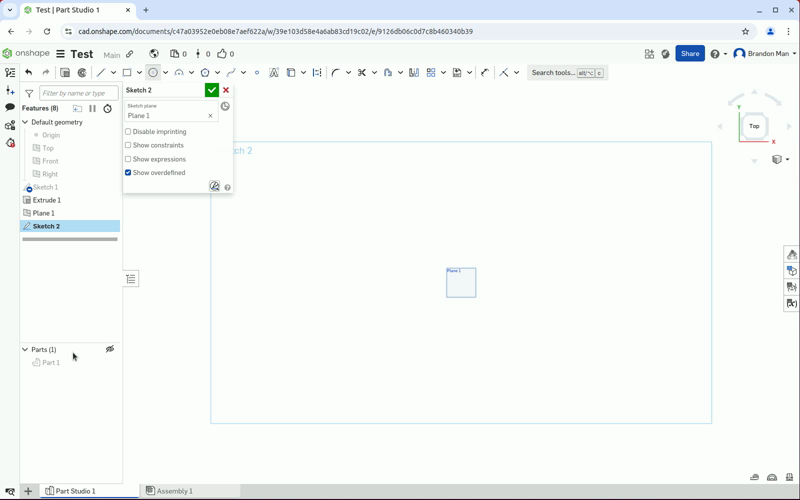
key_down(shift)
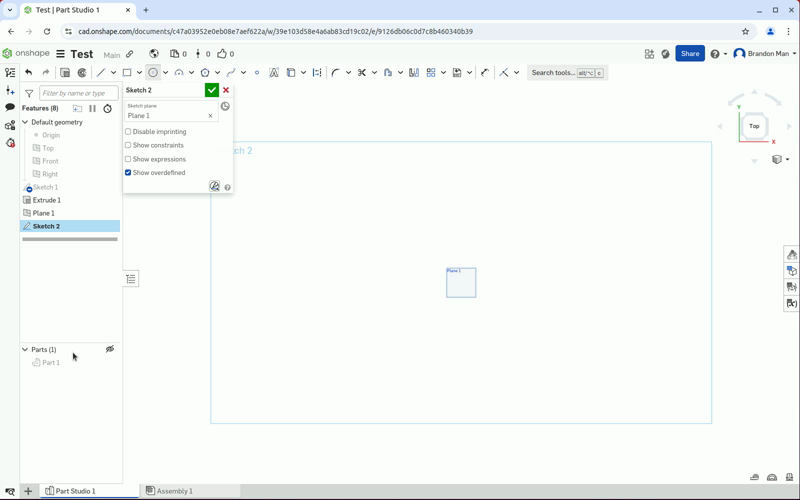
mouse_move(461, 282)
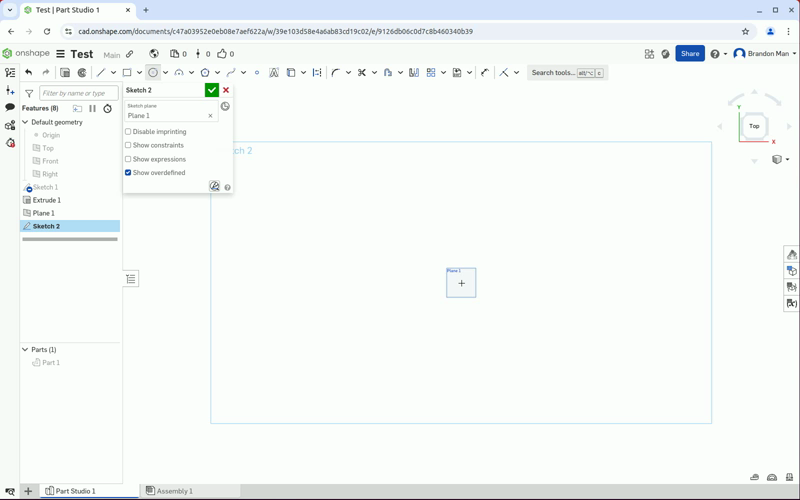
click(461, 282)
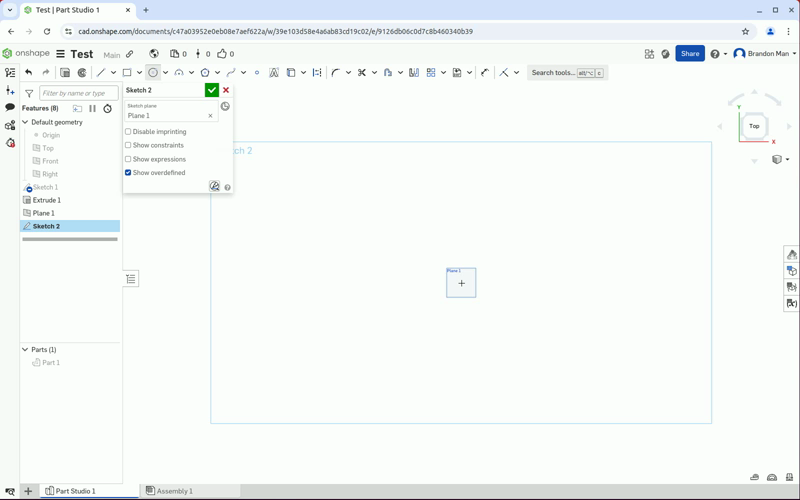
key_up(shift)
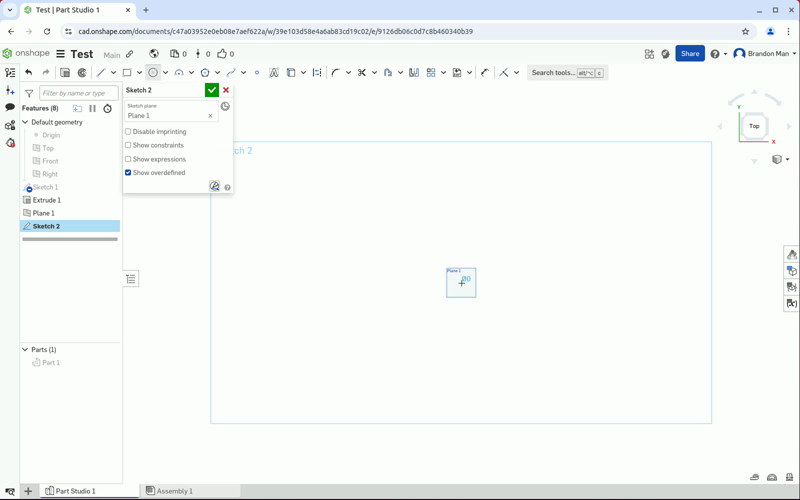
mouse_move(560, 282)
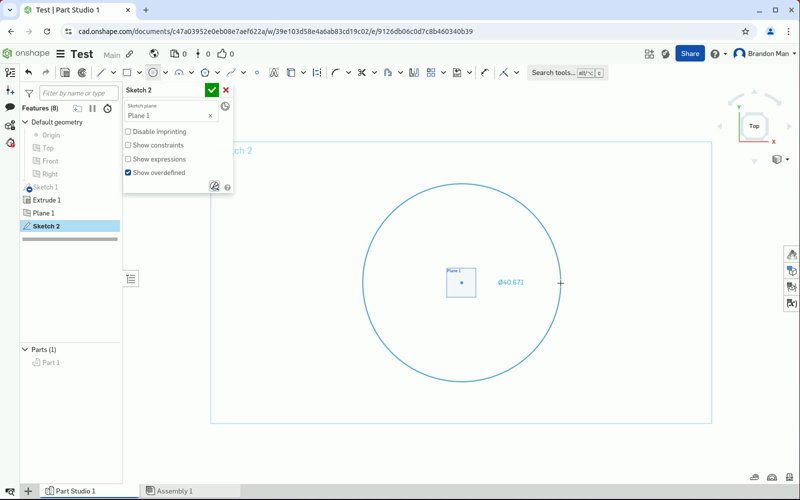
click(560, 282)
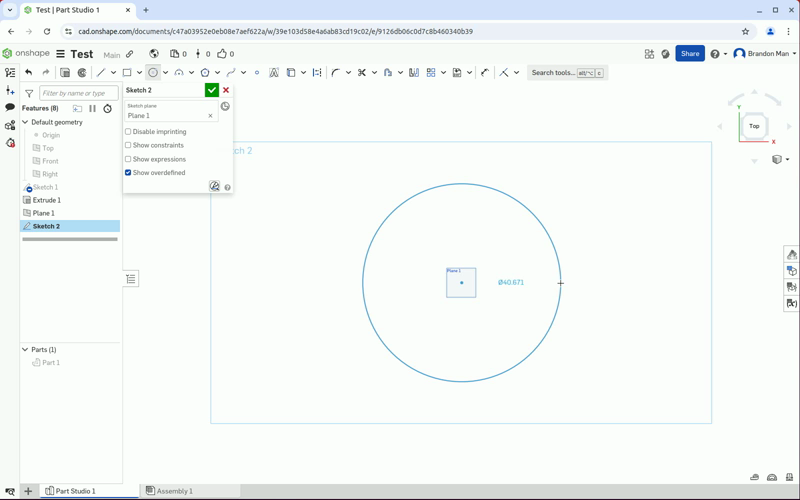
key(esc)
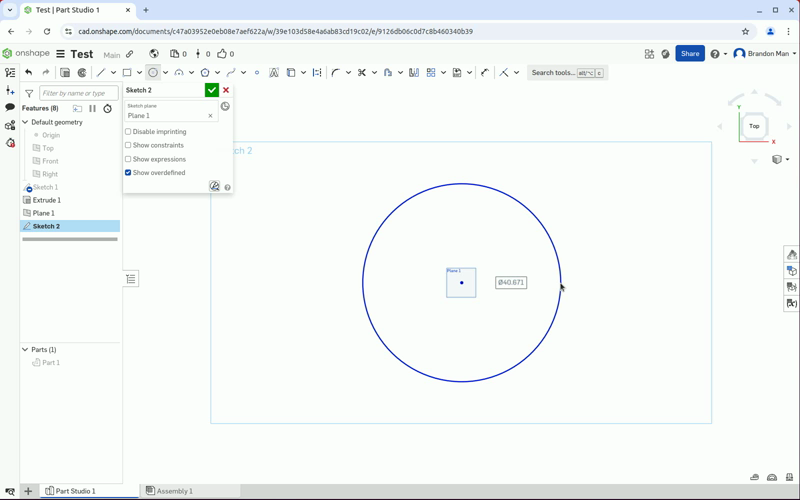
key(c)
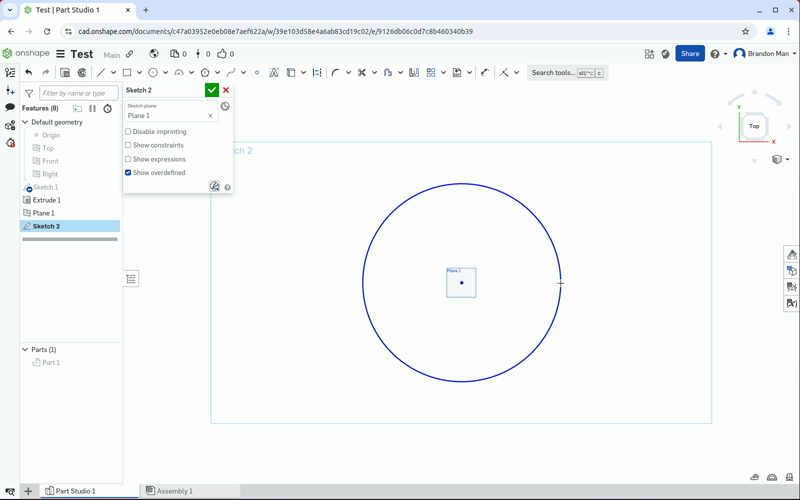
key_down(shift)
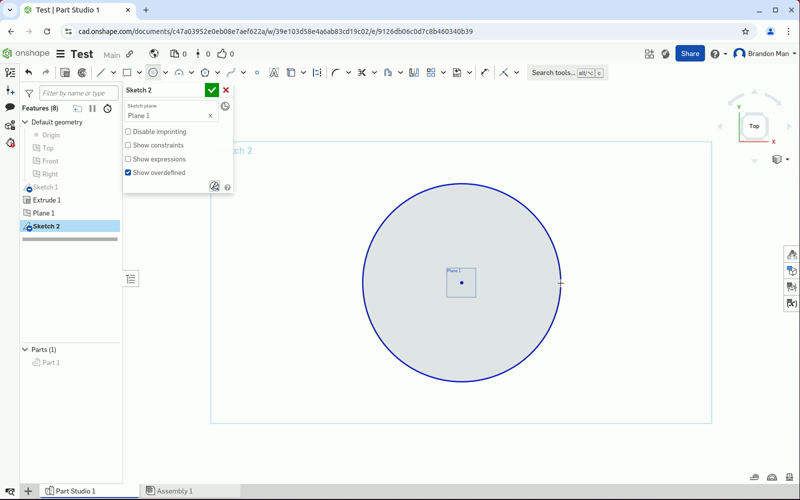
mouse_move(461, 282)
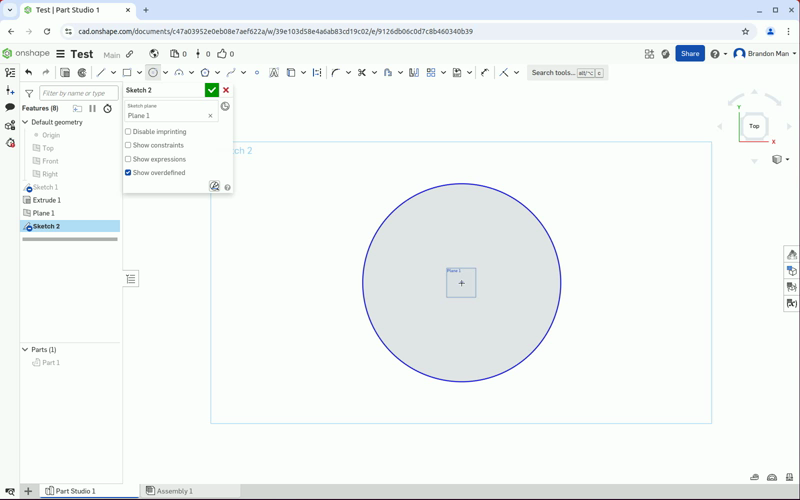
click(461, 282)
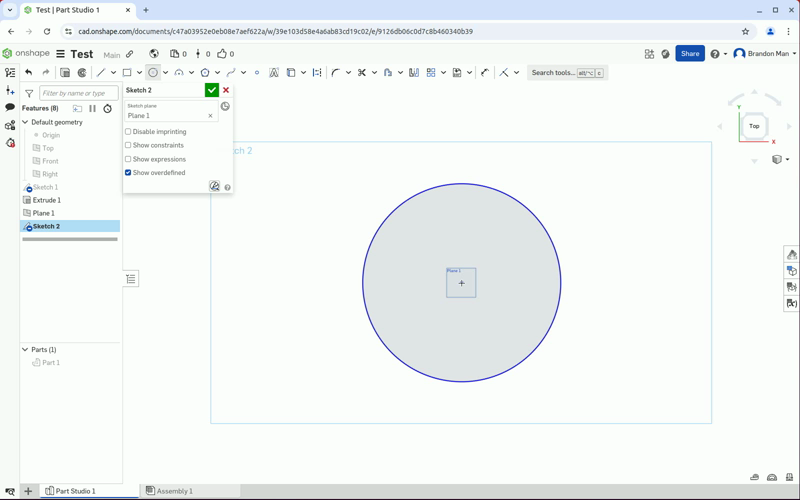
key_up(shift)
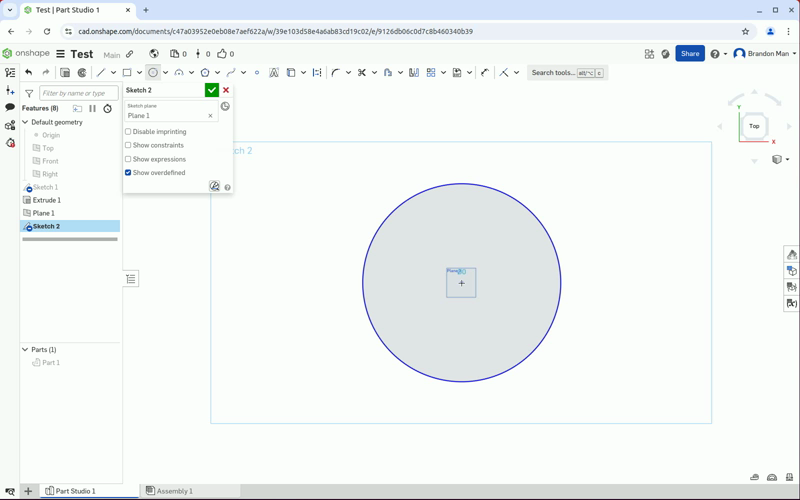
mouse_move(495, 282)
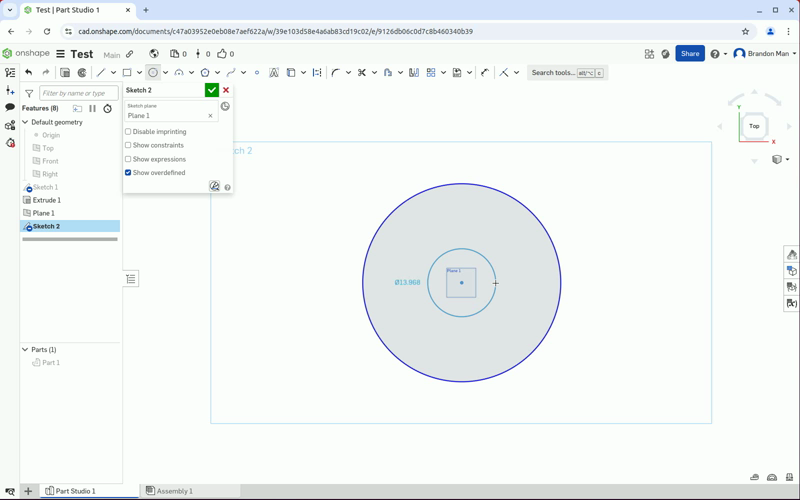
click(495, 282)
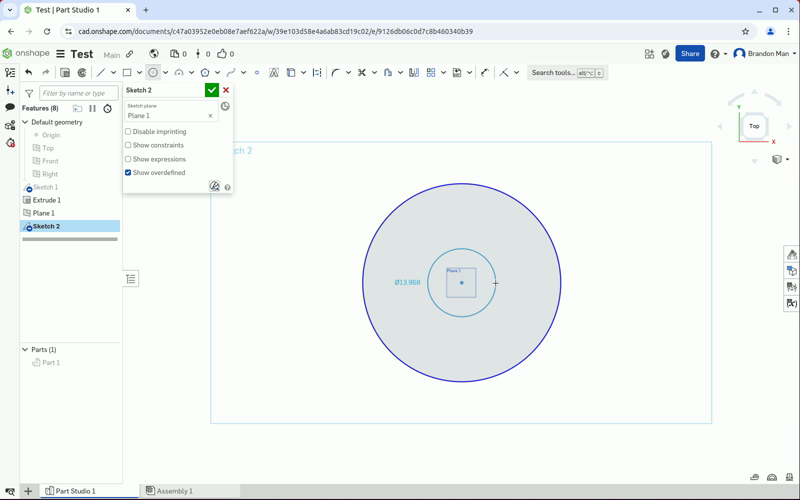
key(esc)
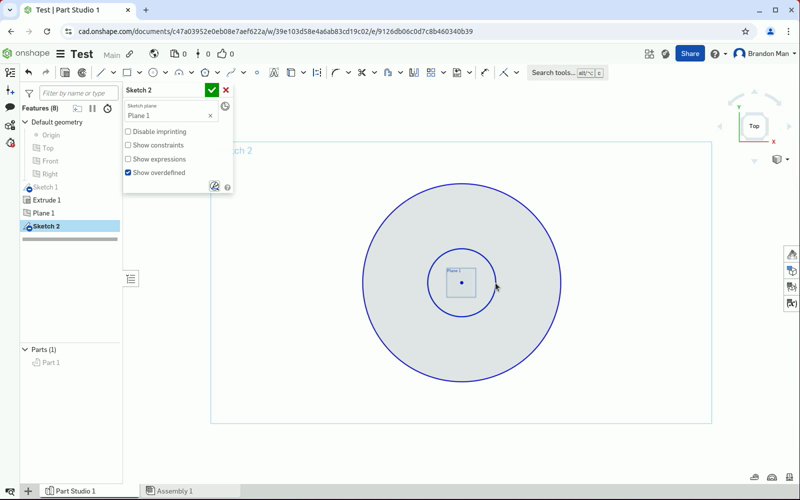
mouse_move(430, 236)
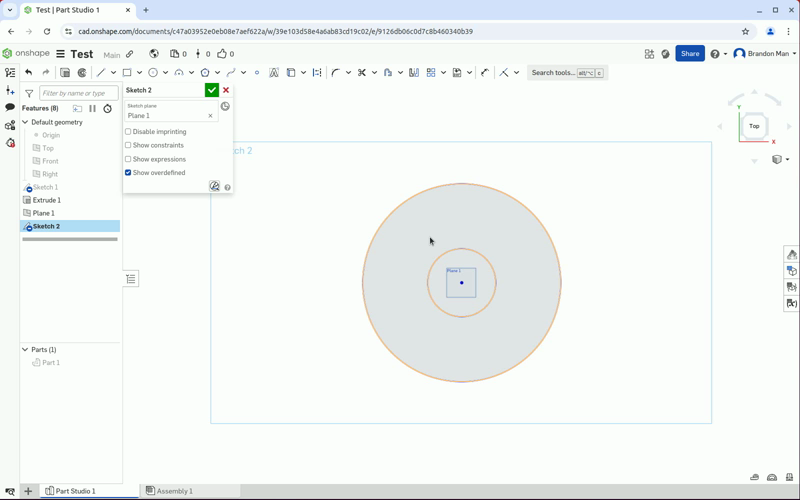
click(430, 236)
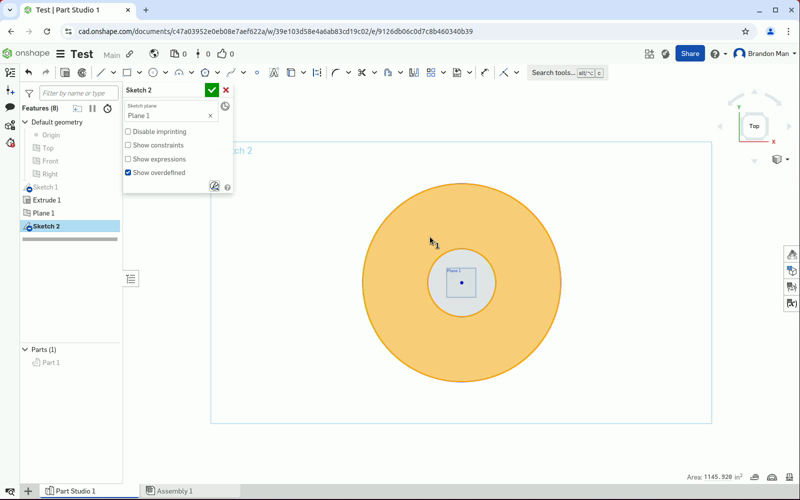
mouse_move(73, 352)
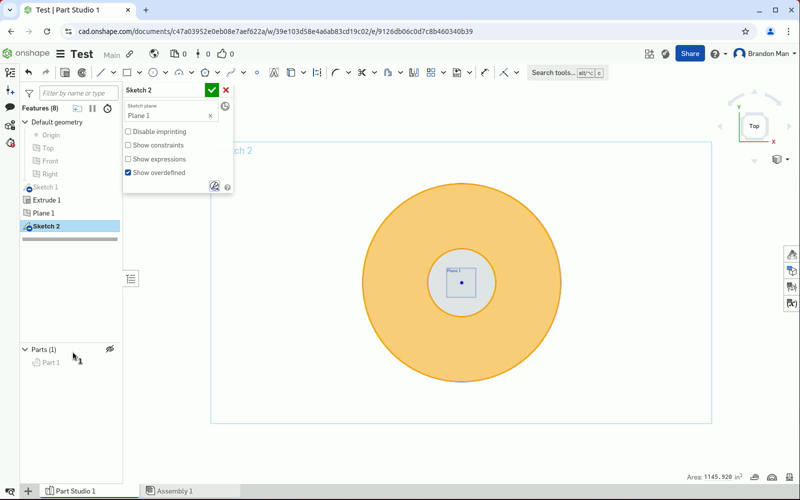
key(shift+y)
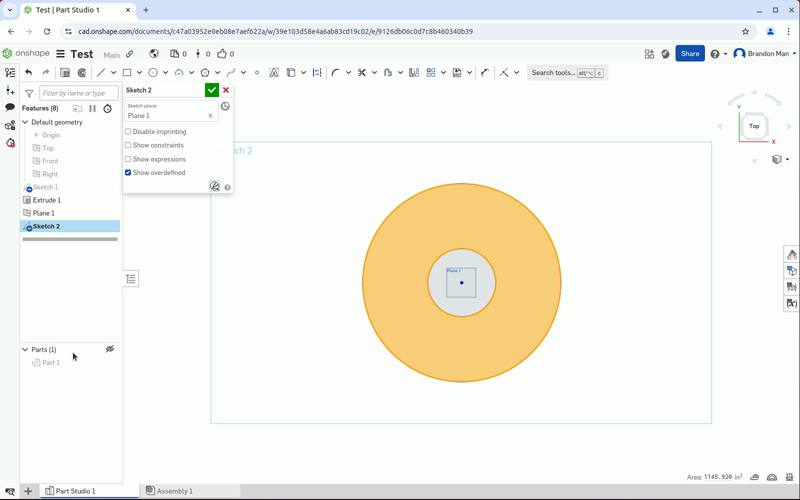
key(shift+e)
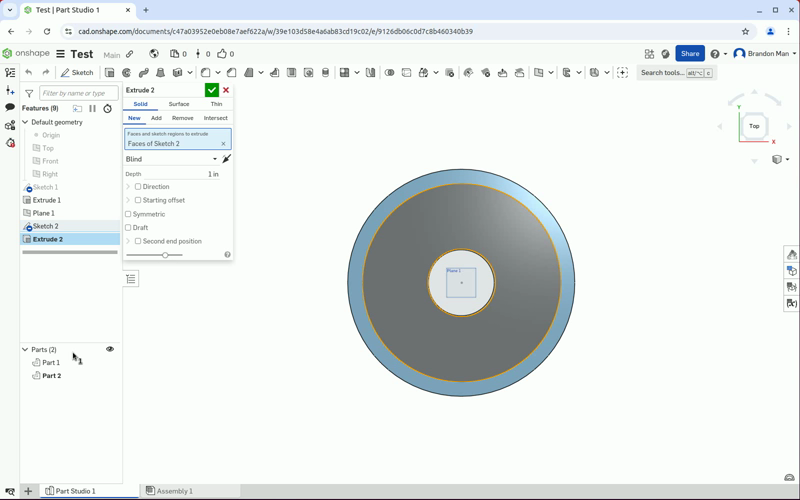
mouse_move(143, 106)
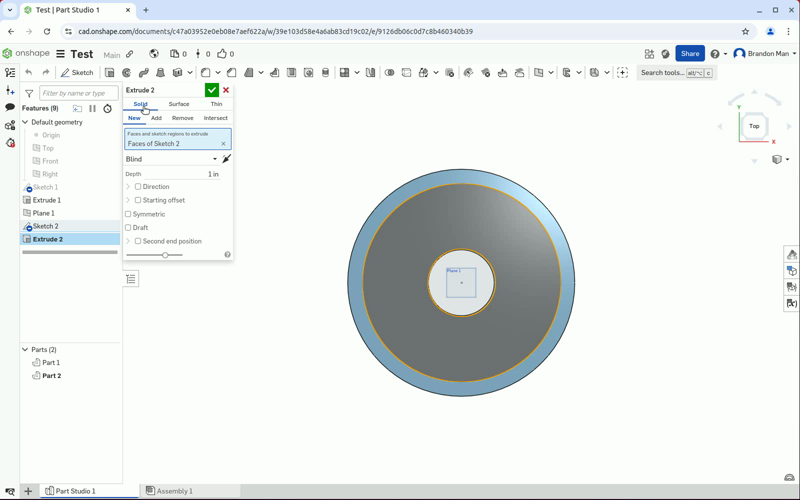
click(143, 106)
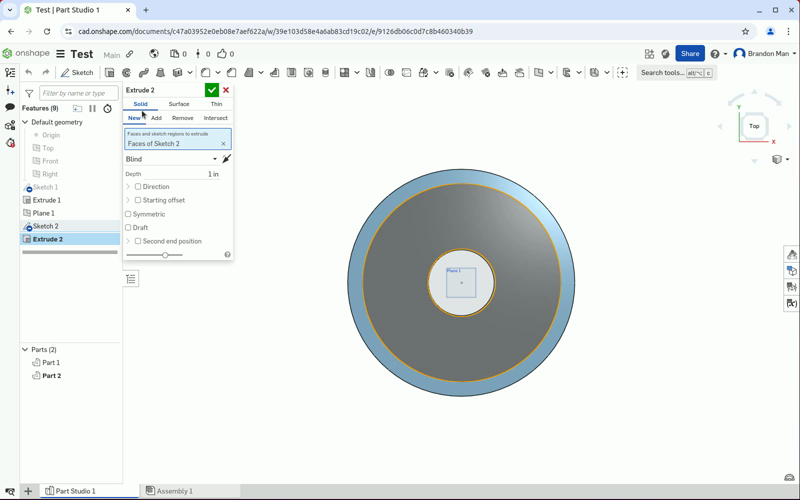
mouse_move(137, 120)
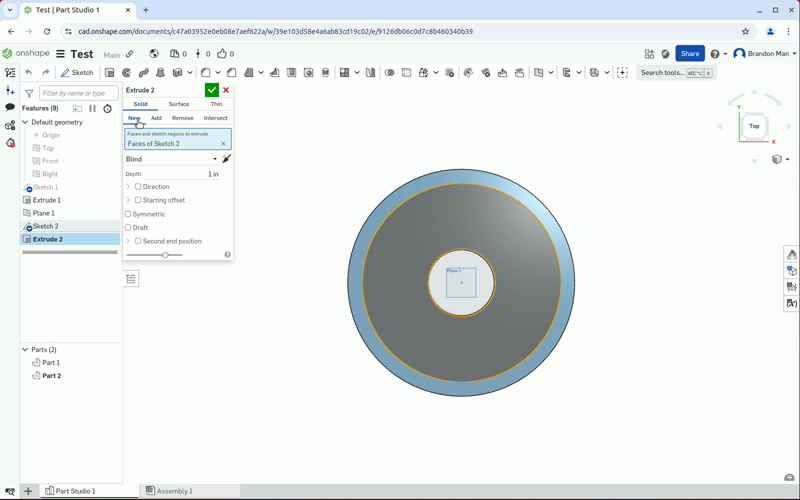
click(137, 120)
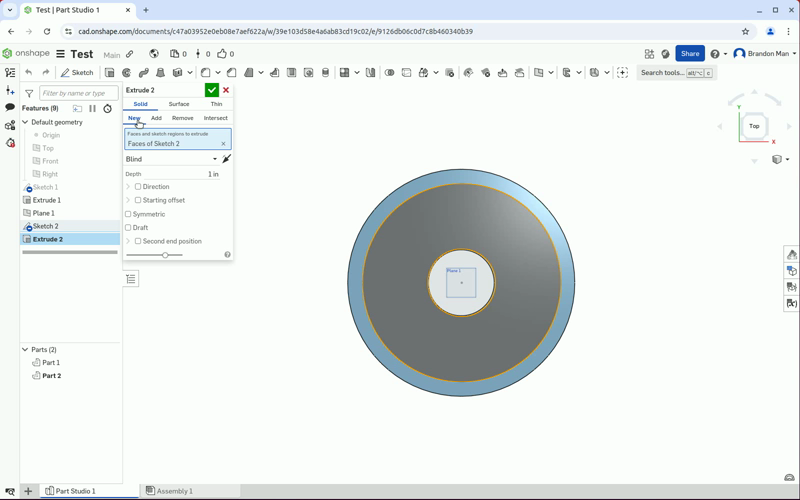
key(tab, 4)
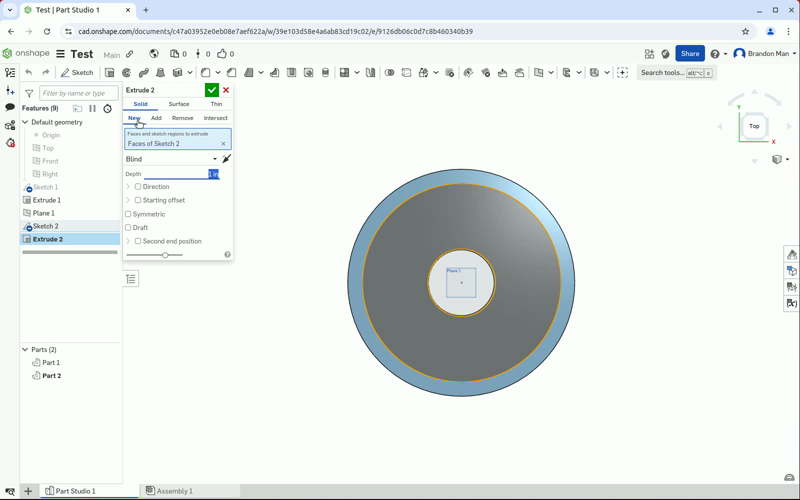
text(3.129)
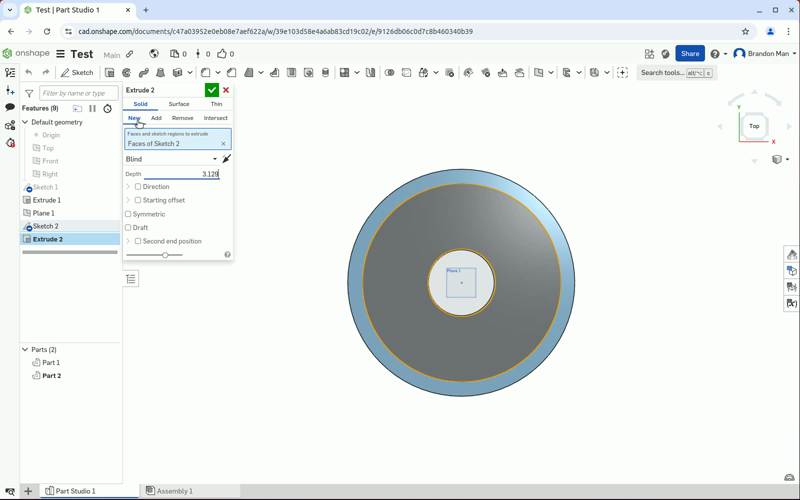
key(enter)
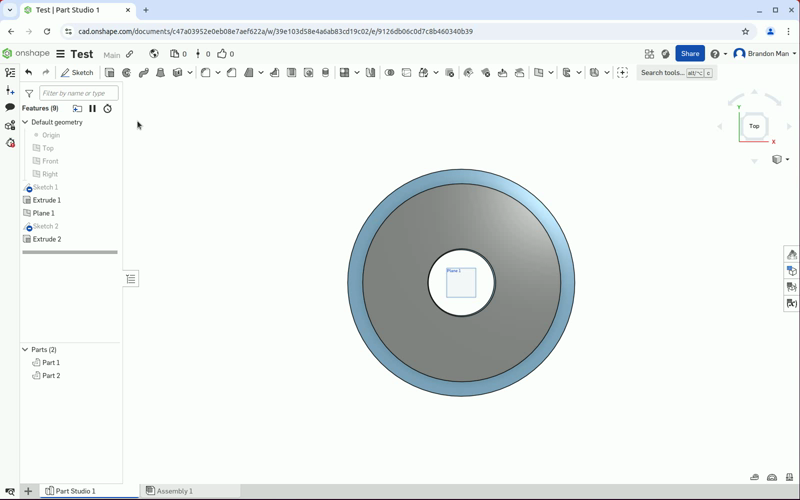
key(shift+h)
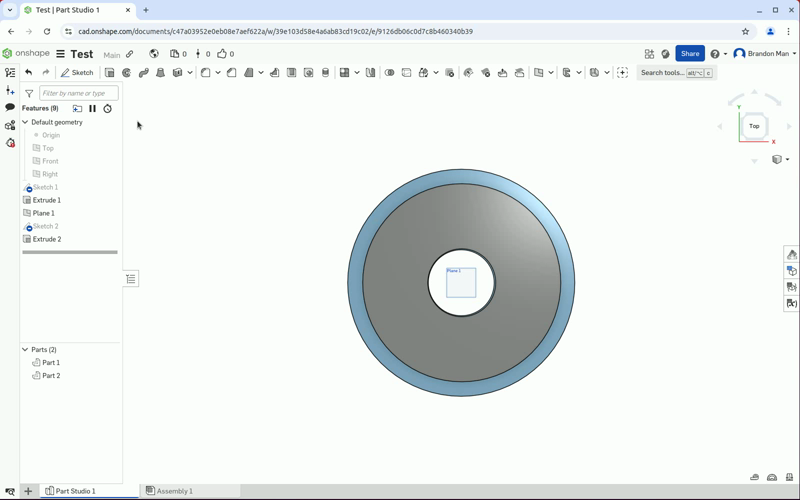
key(shift+h)
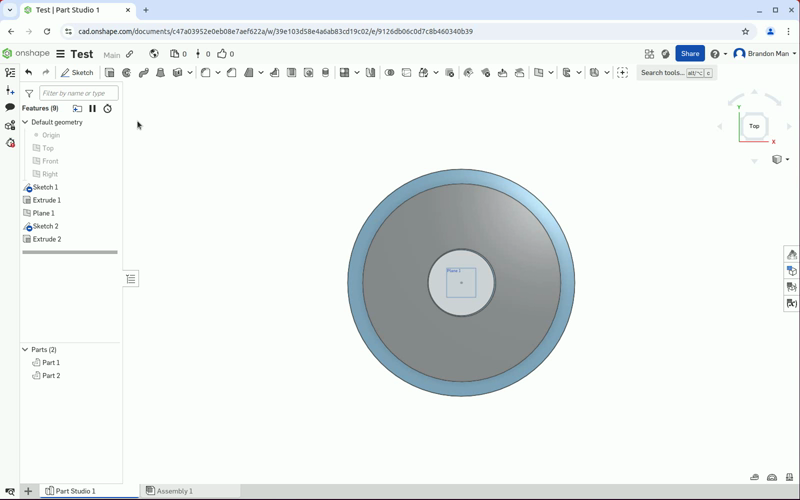
key(shift+7)
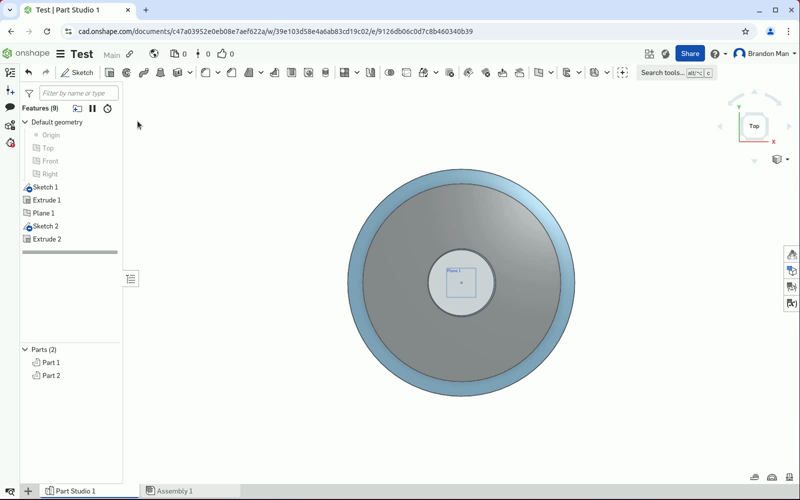
key(up, 3)
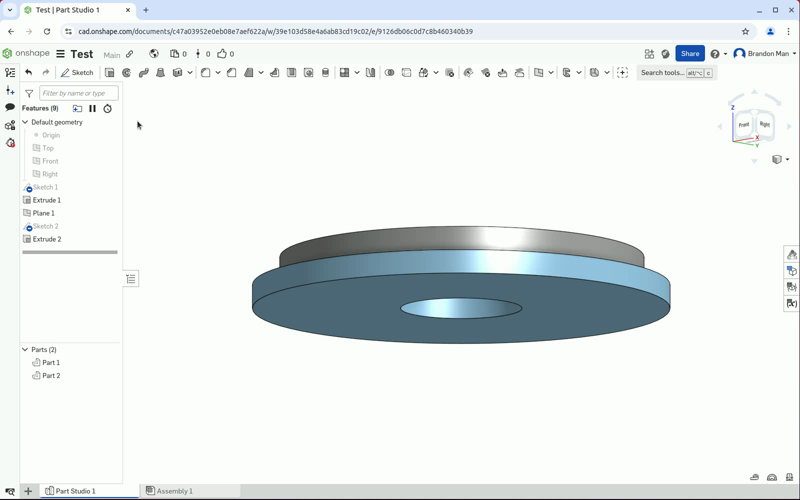
key(left, 3)
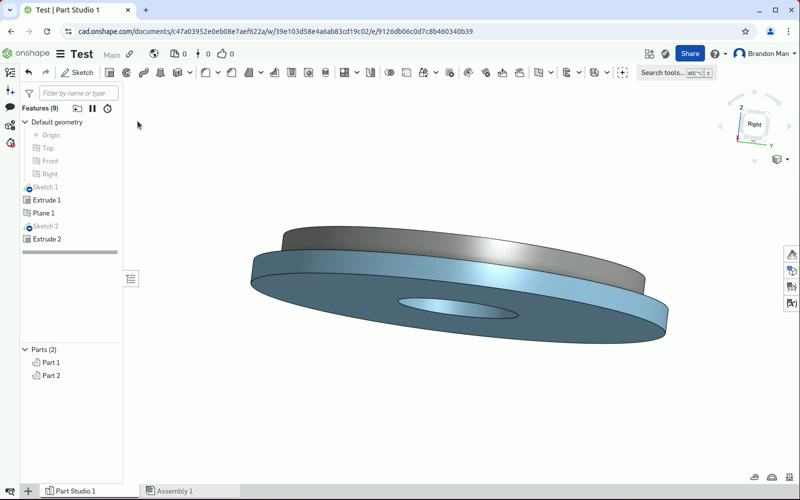
key(right, 3)
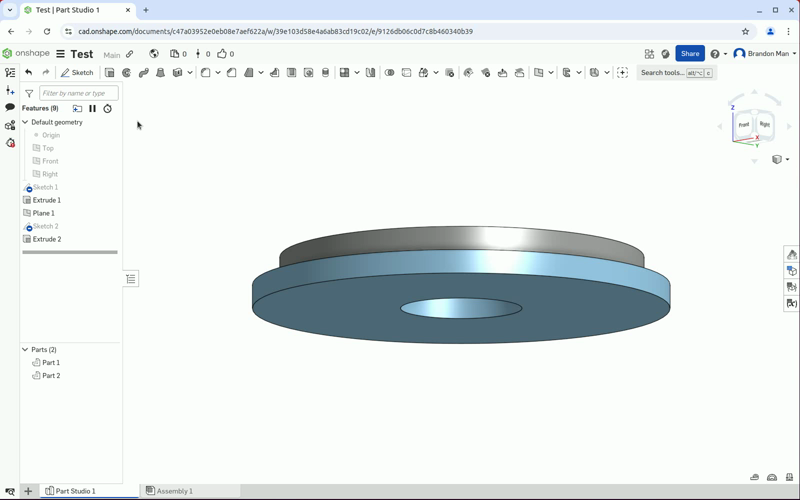
key(down, 3)
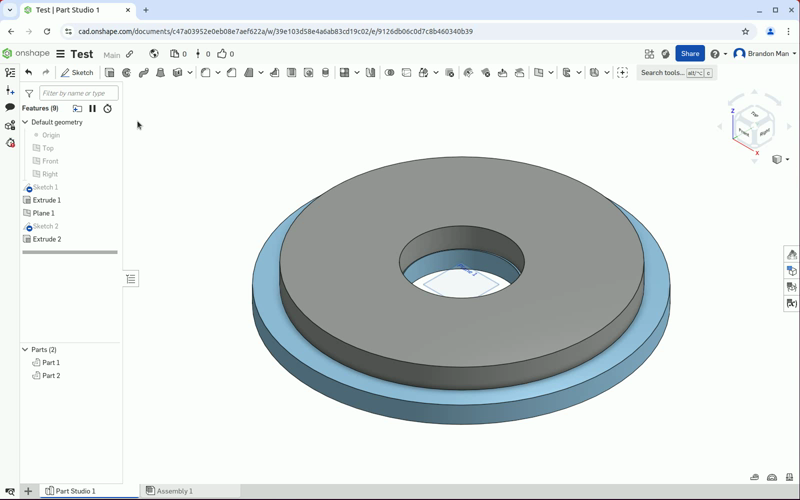
mouse_move(73, 189)
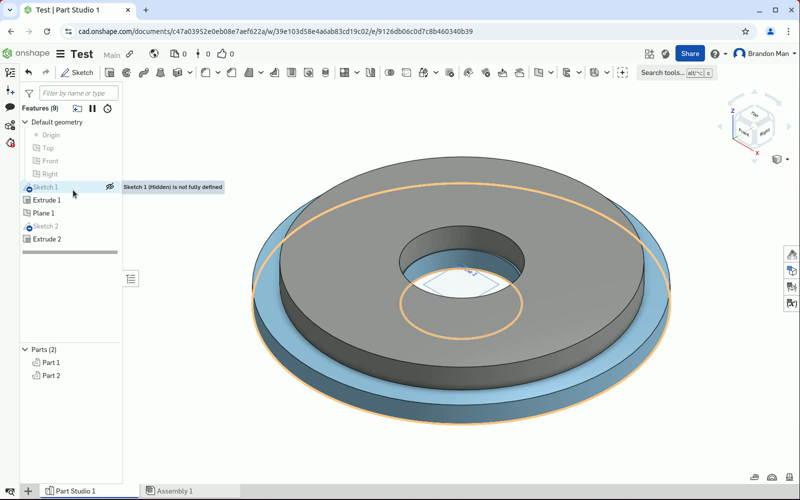
click(73, 189)